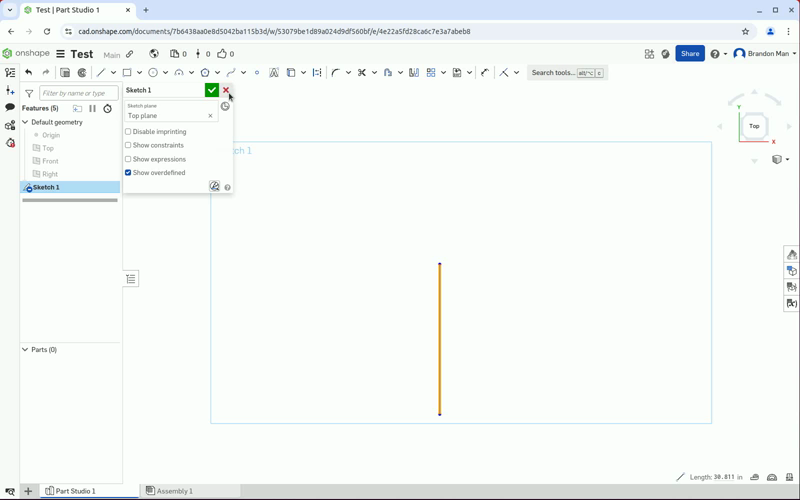
key(shift+h)
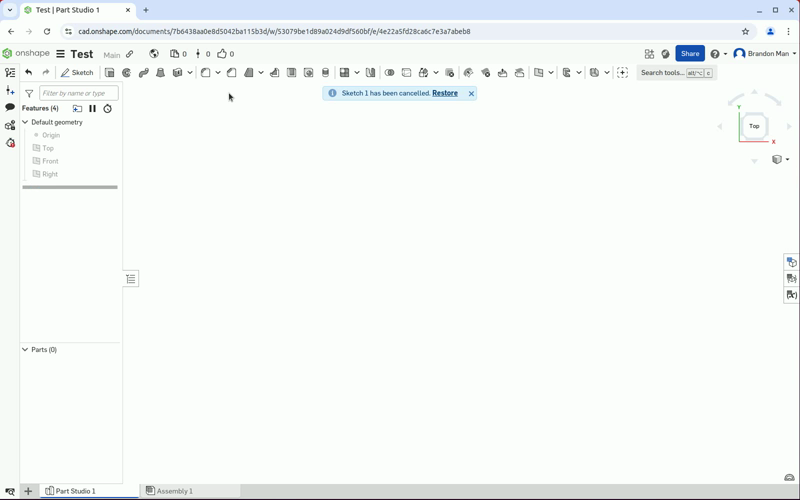
mouse_move(73, 352)
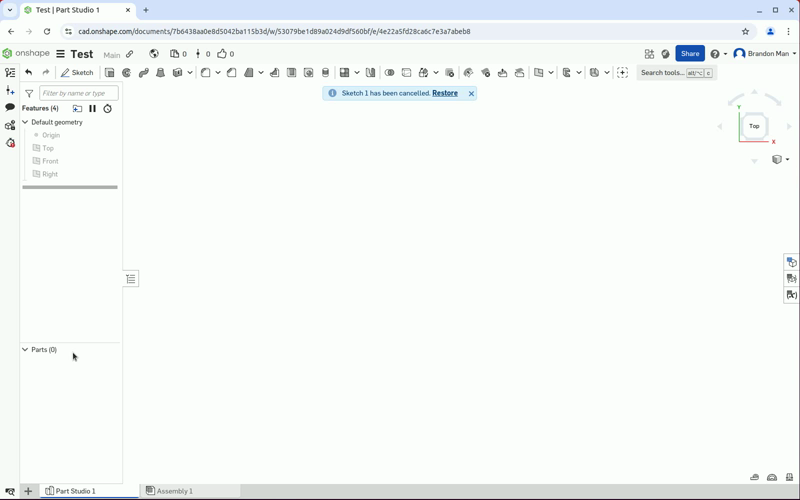
key(y)
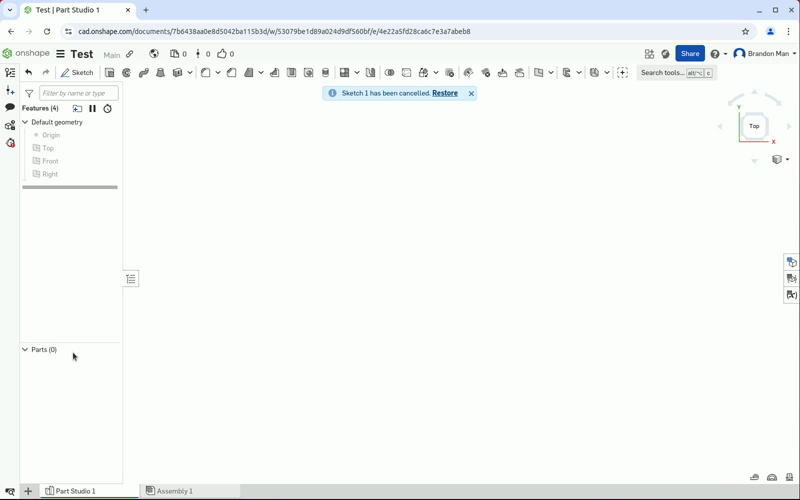
key(shift+p)
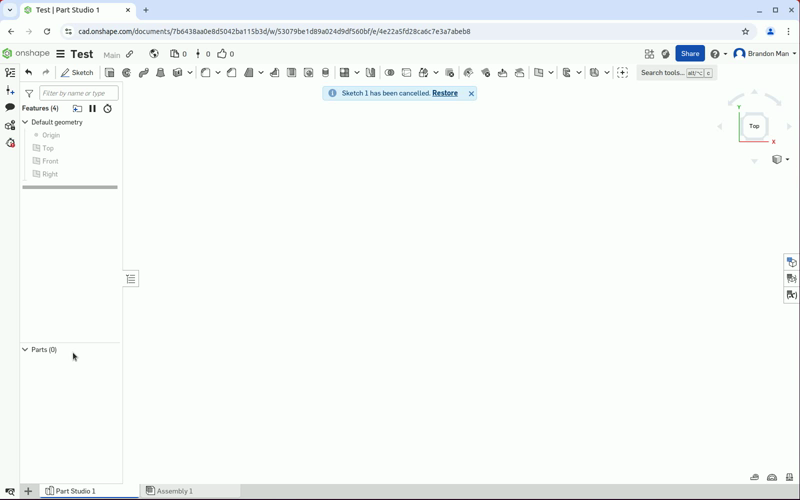
key(space)
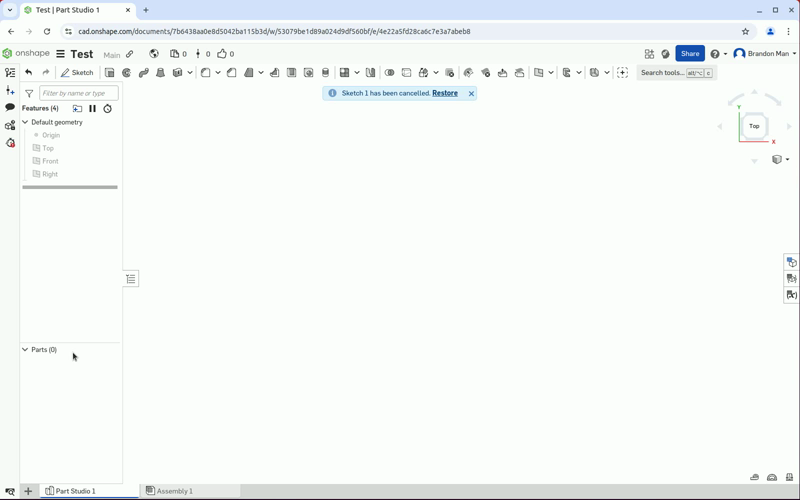
key_down(shift)
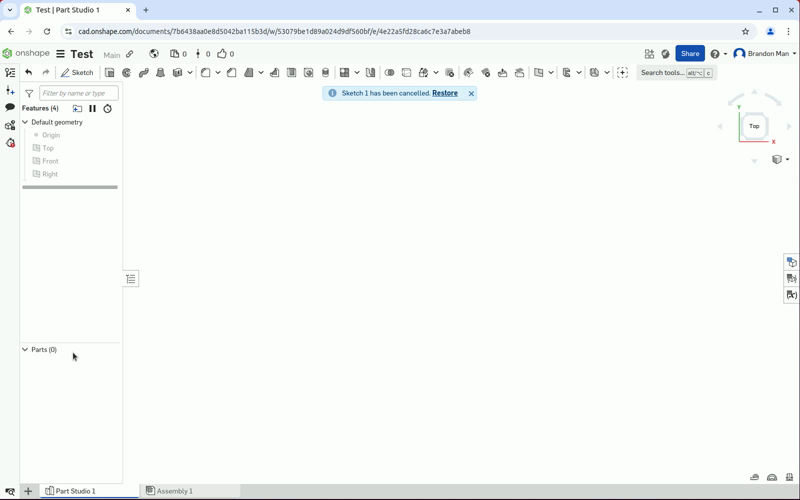
key(up)
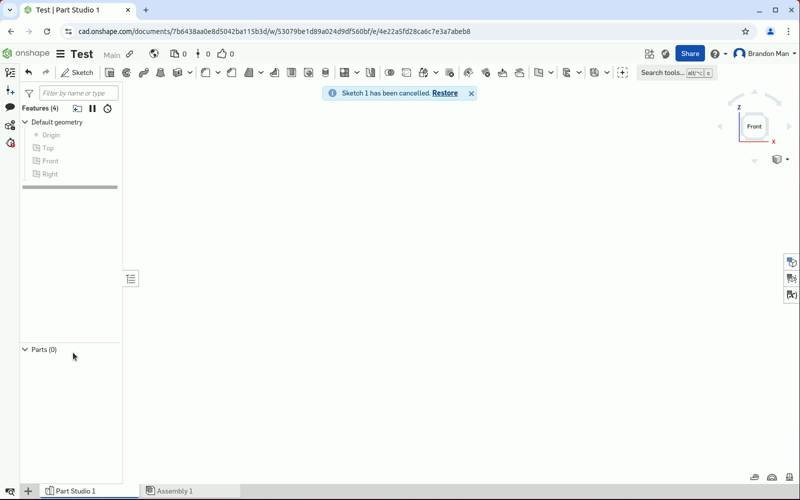
key_up(shift)
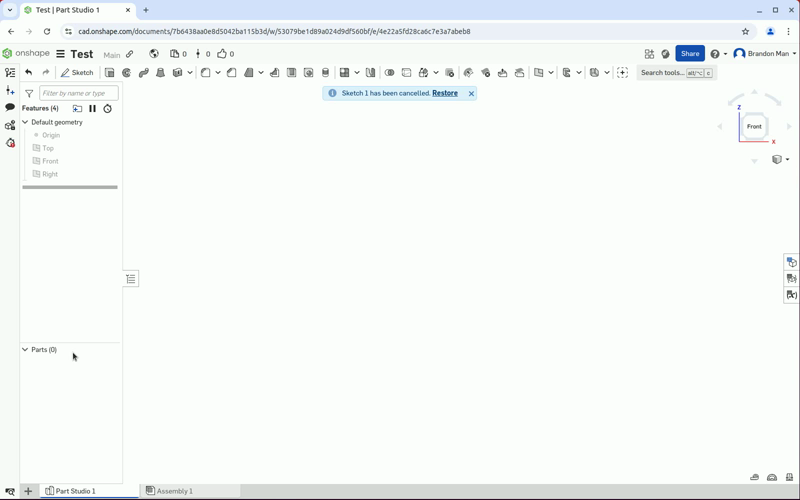
key(space)
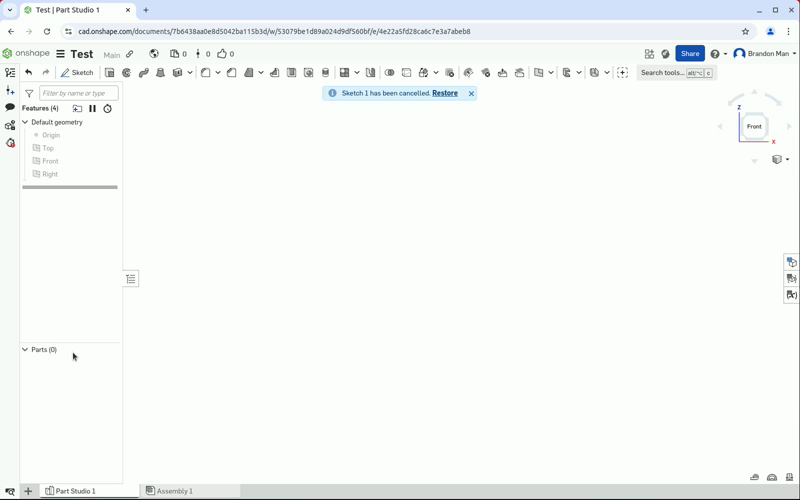
key_down(shift)
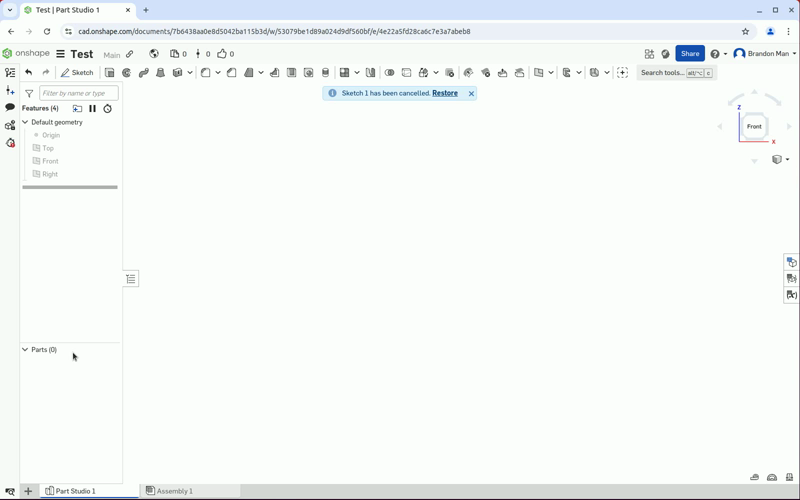
key(left)
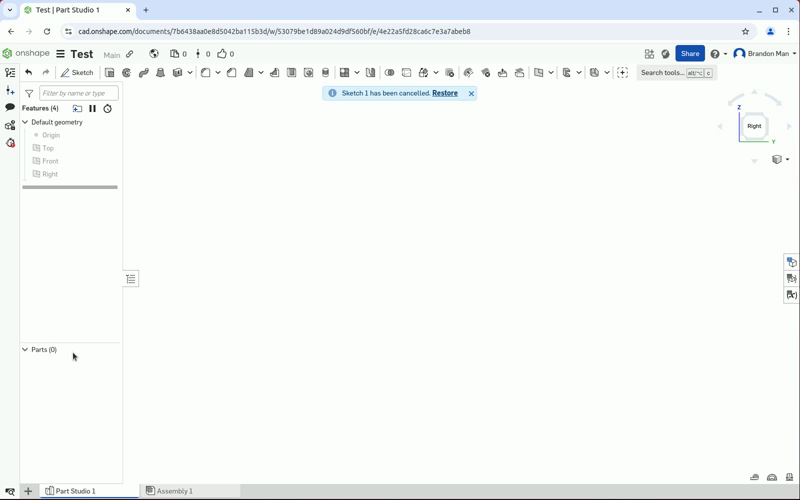
key_up(shift)
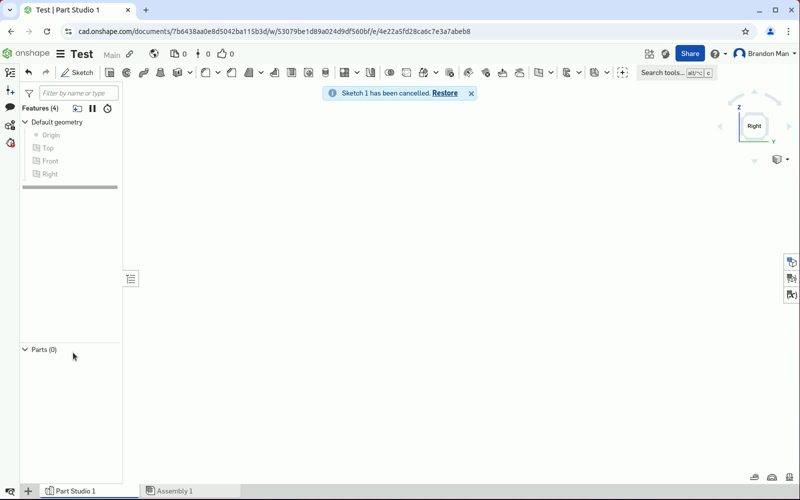
mouse_move(73, 352)
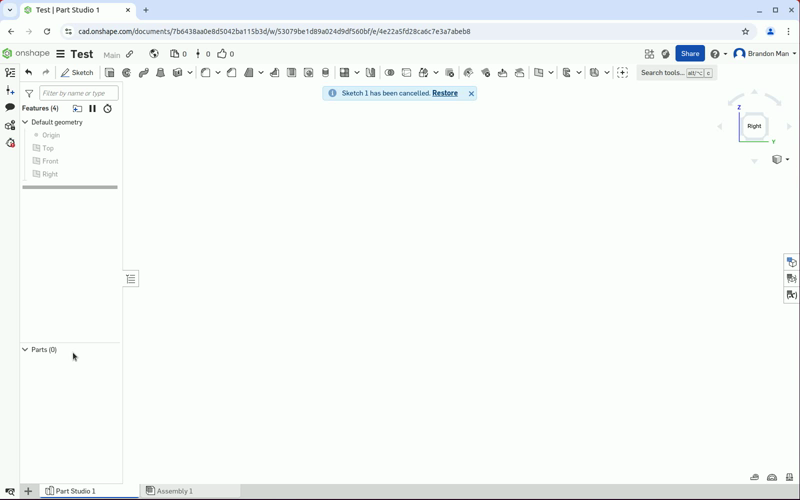
key(shift+y)
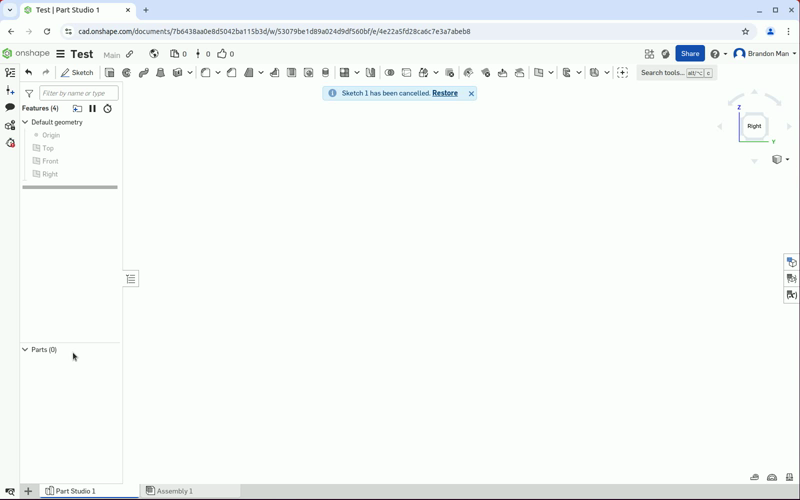
key(shift+s)
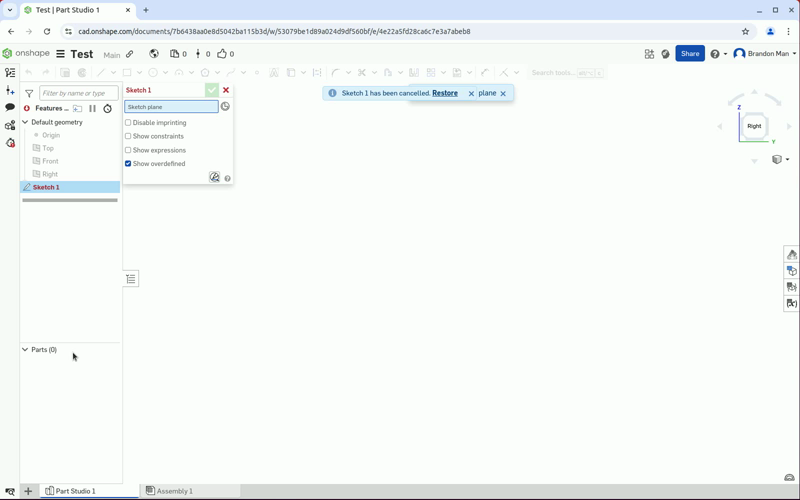
mouse_move(73, 176)
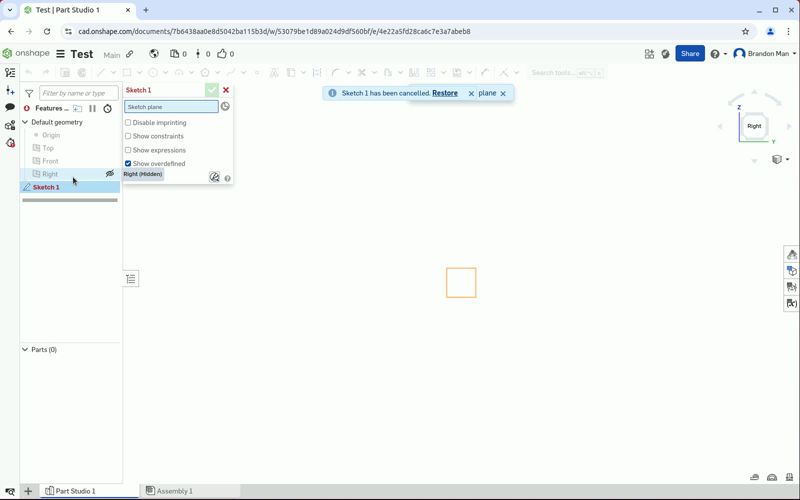
click(73, 176)
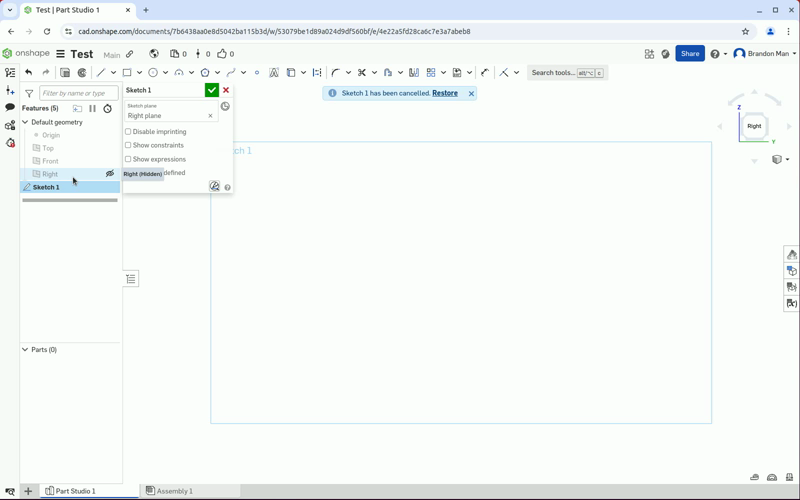
mouse_move(73, 352)
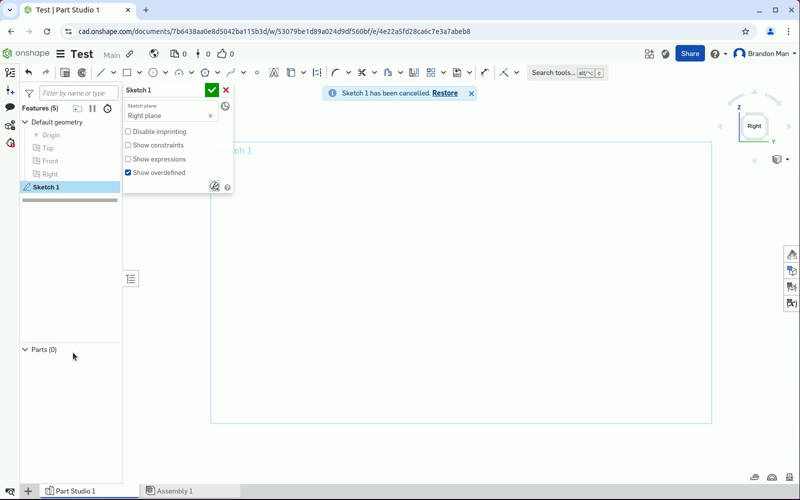
key(y)
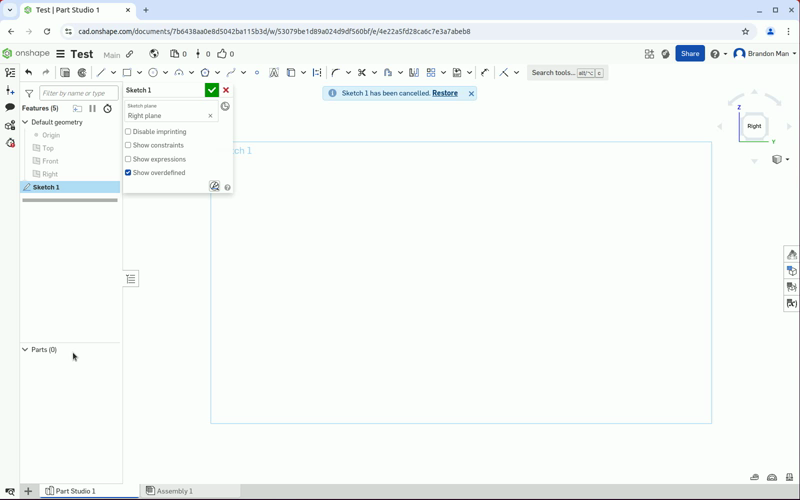
key(a)
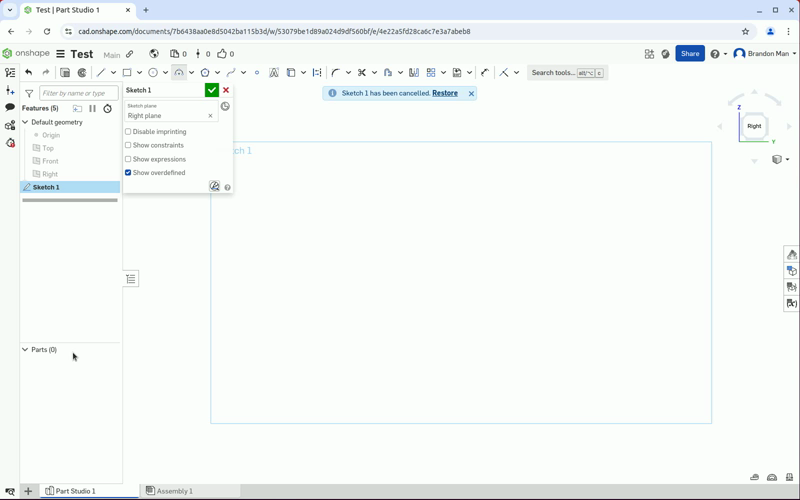
key_down(shift)
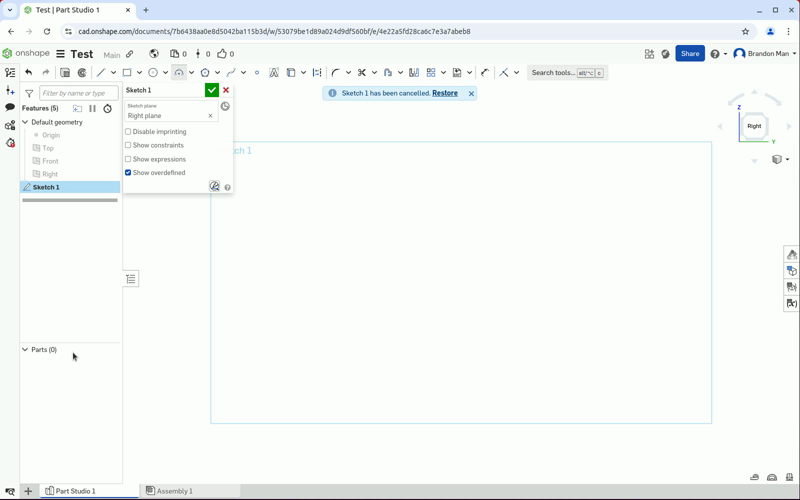
mouse_move(397, 339)
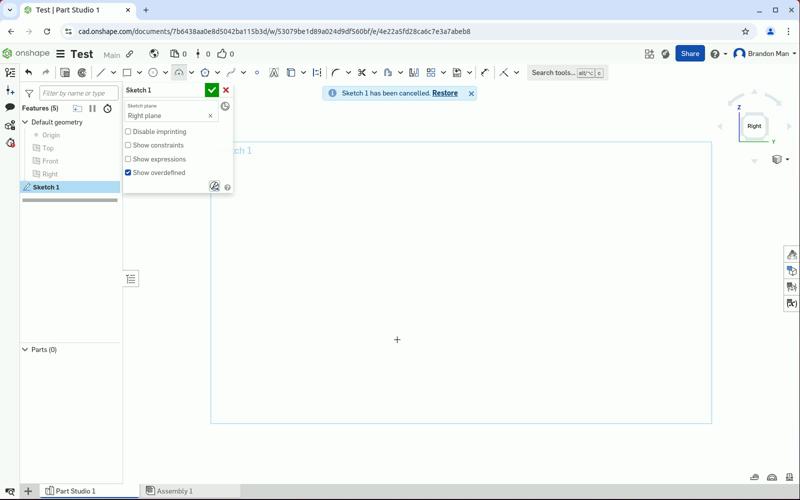
click(397, 339)
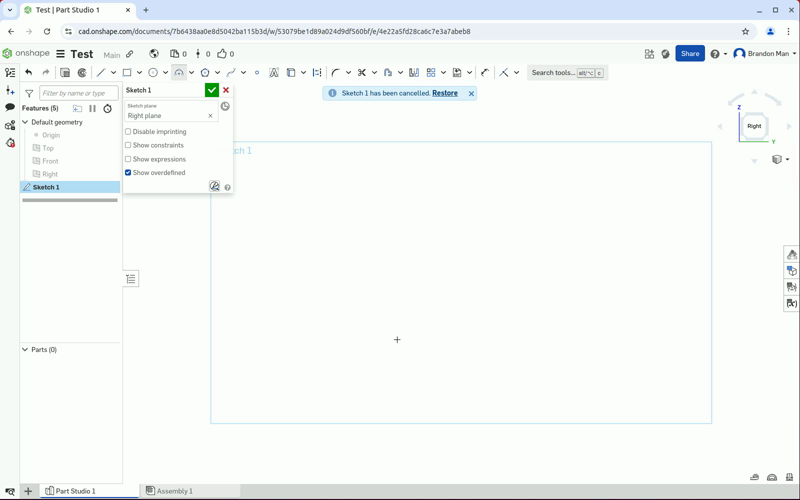
key_up(shift)
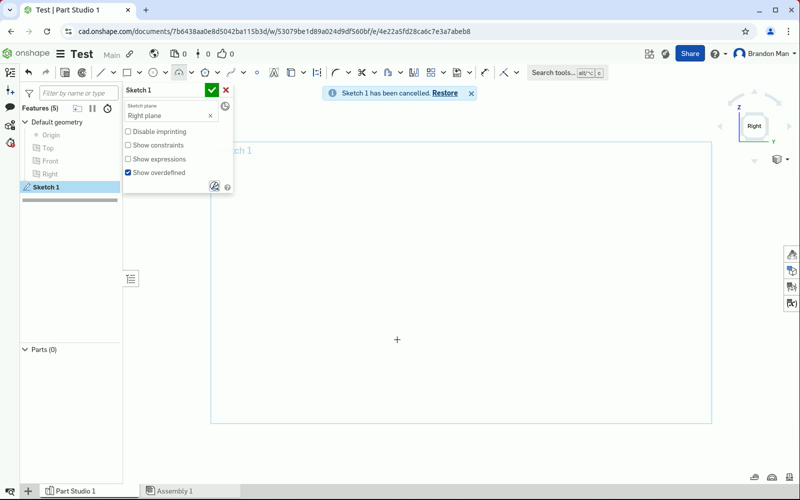
key_down(shift)
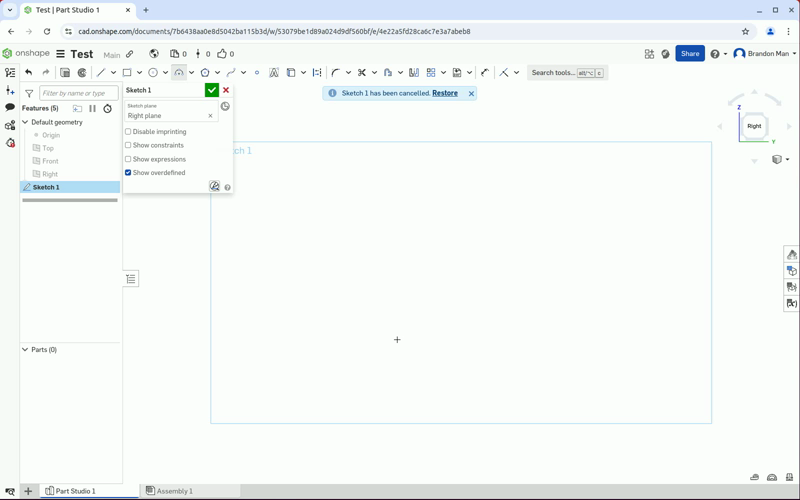
mouse_move(461, 367)
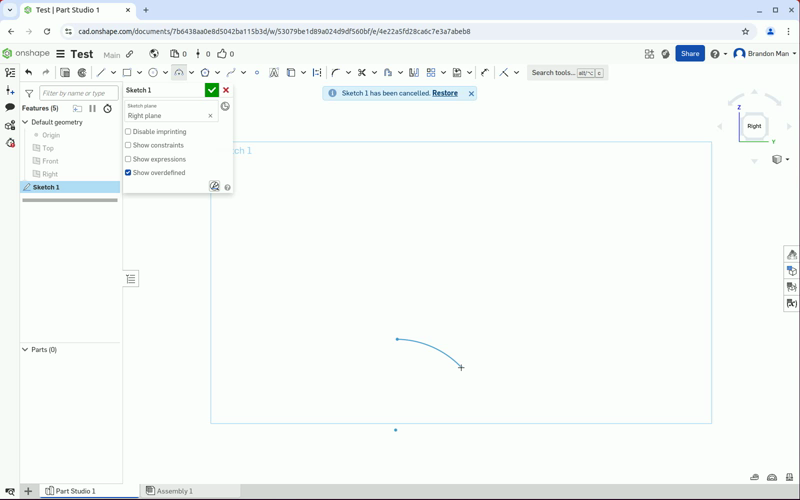
click(461, 367)
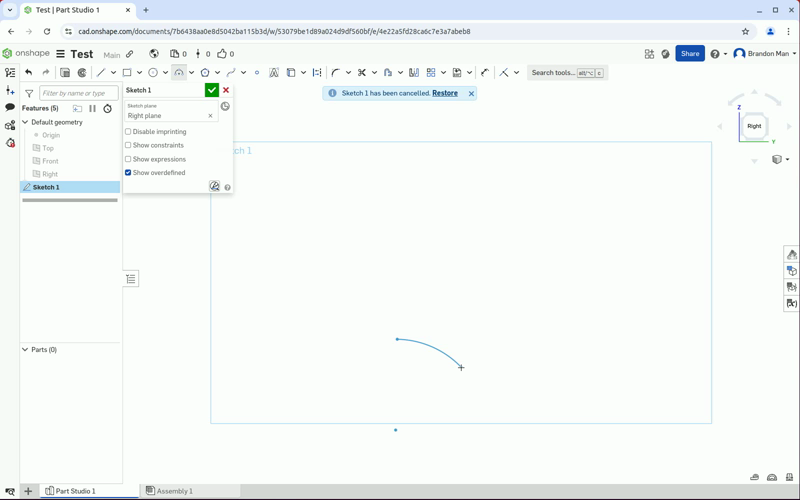
mouse_move(426, 360)
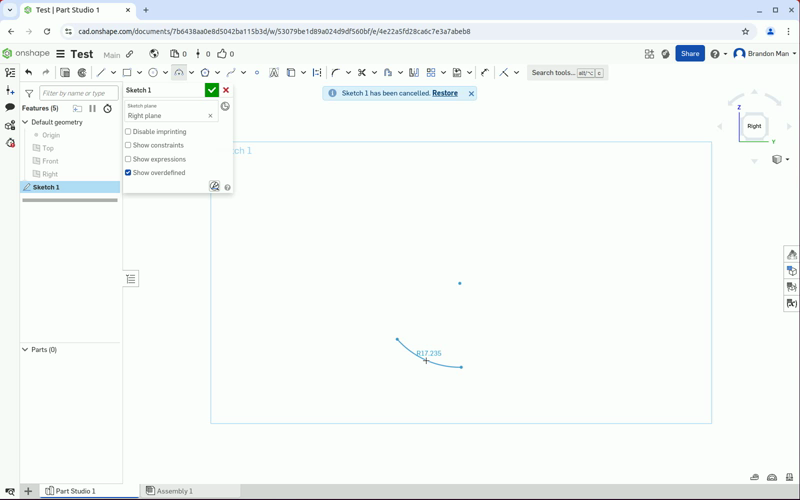
click(426, 360)
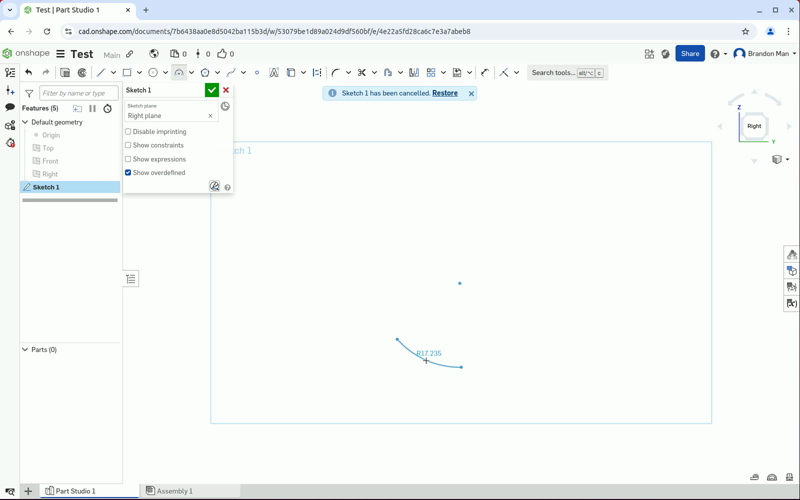
key_up(shift)
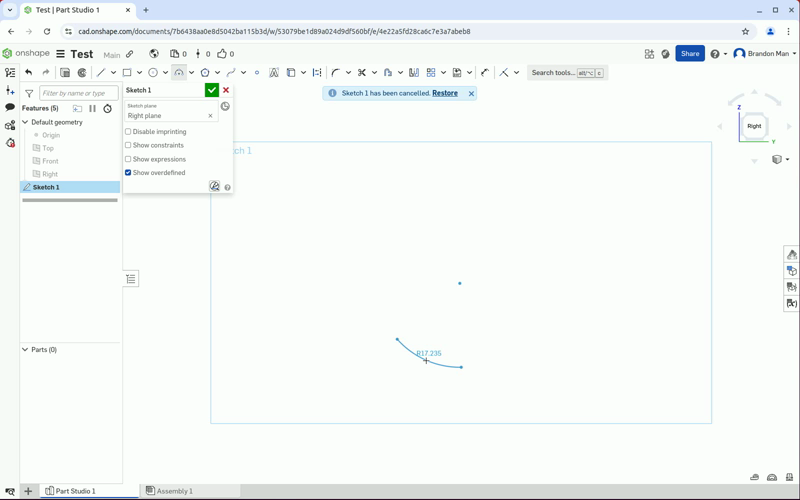
key(esc)
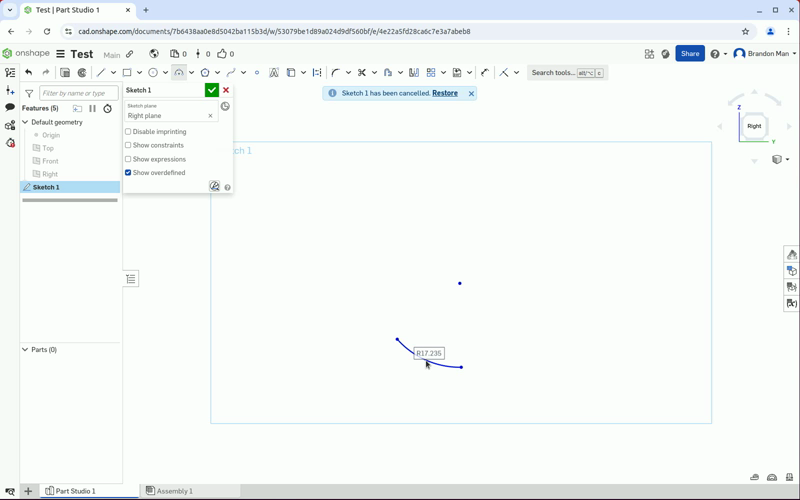
key(l)
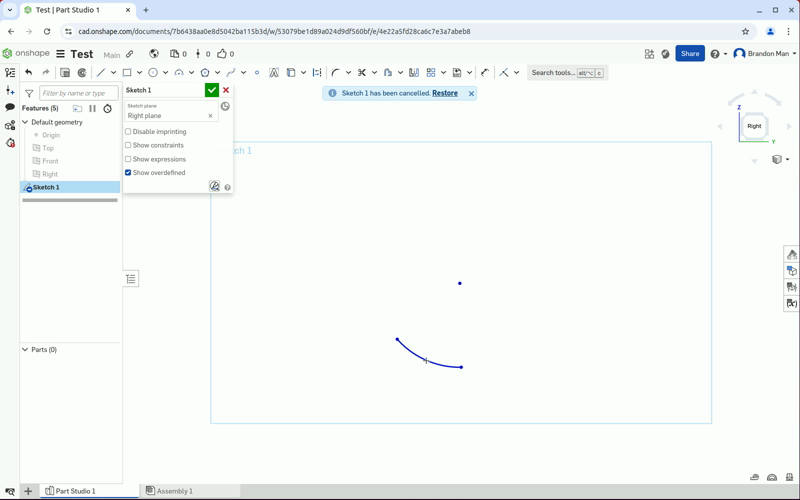
mouse_move(461, 367)
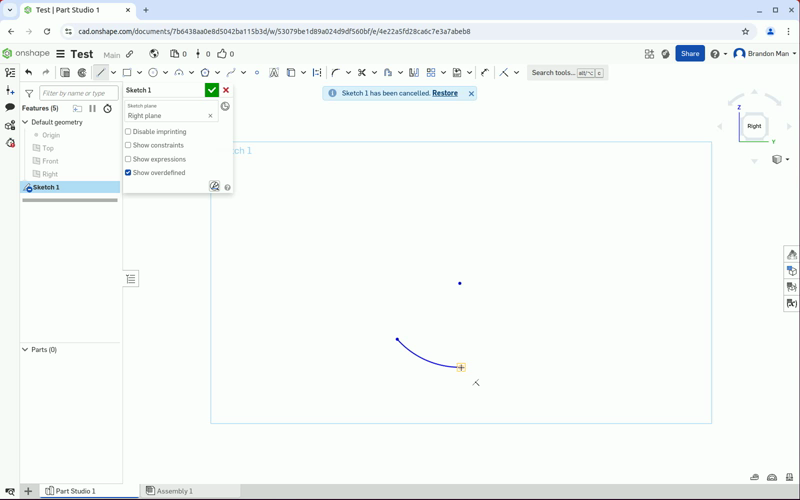
click(461, 367)
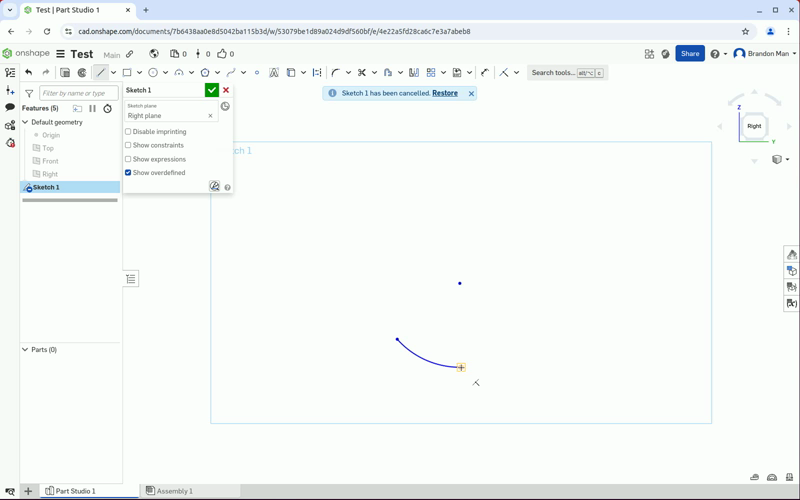
key_down(shift)
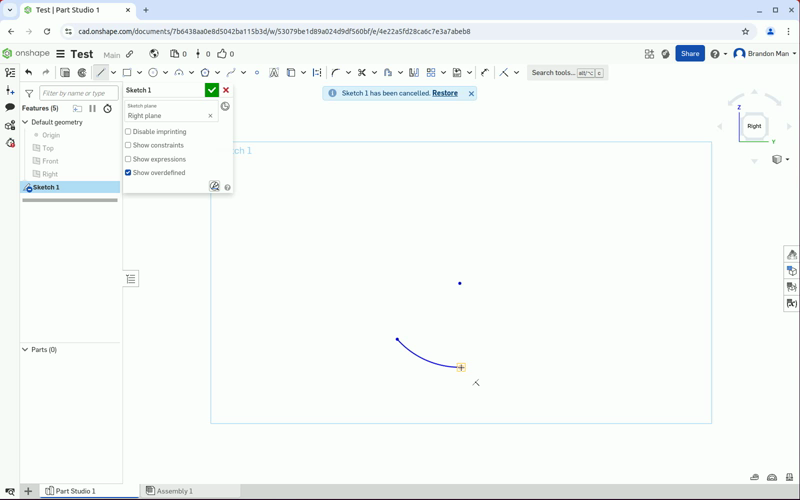
mouse_move(491, 367)
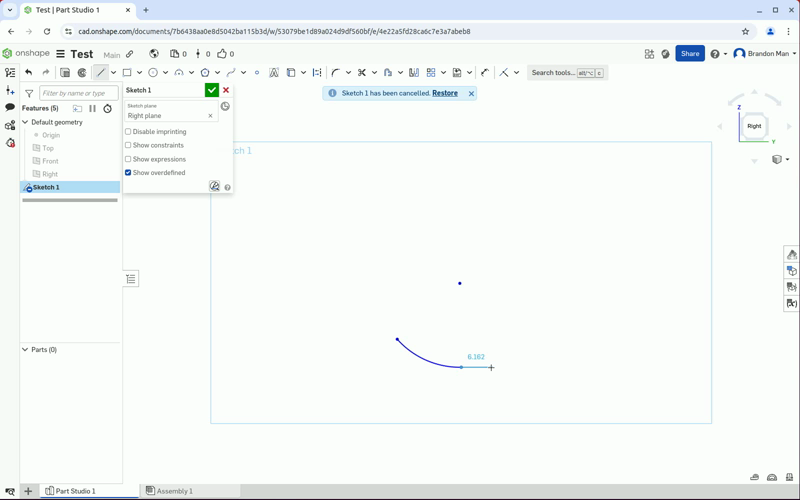
mouse_move(461, 311)
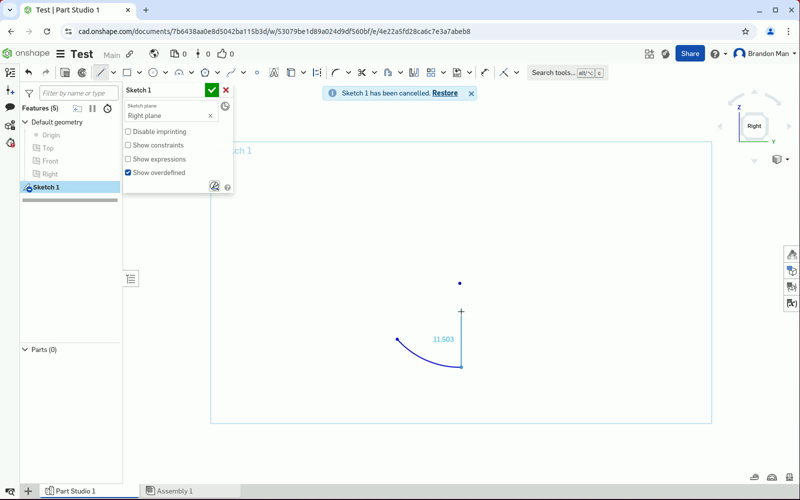
click(461, 311)
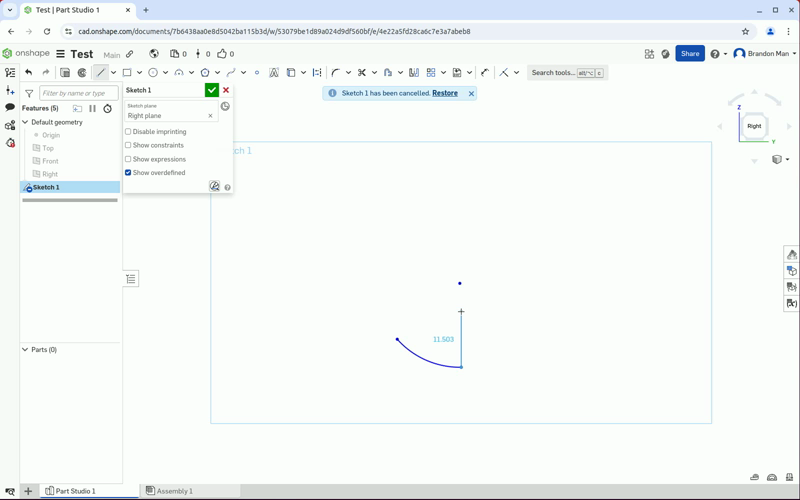
key_up(shift)
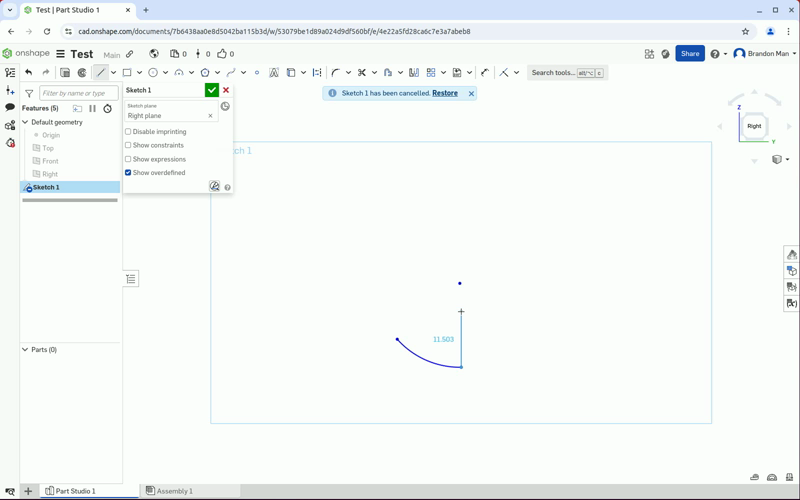
key(esc)
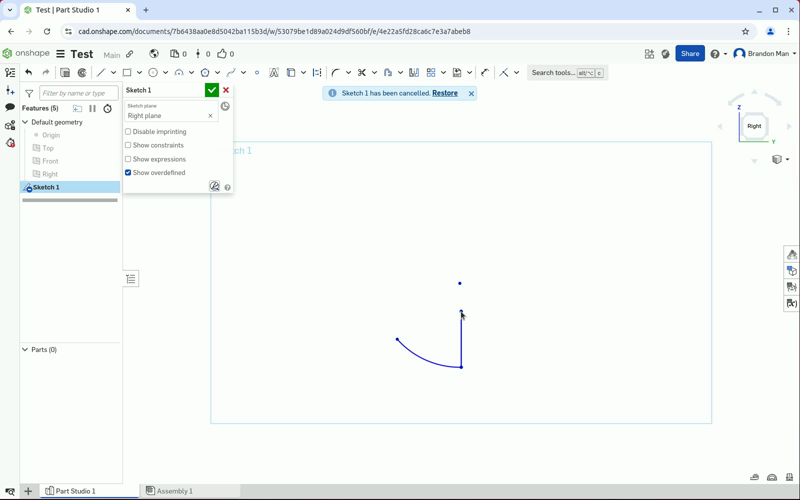
key(a)
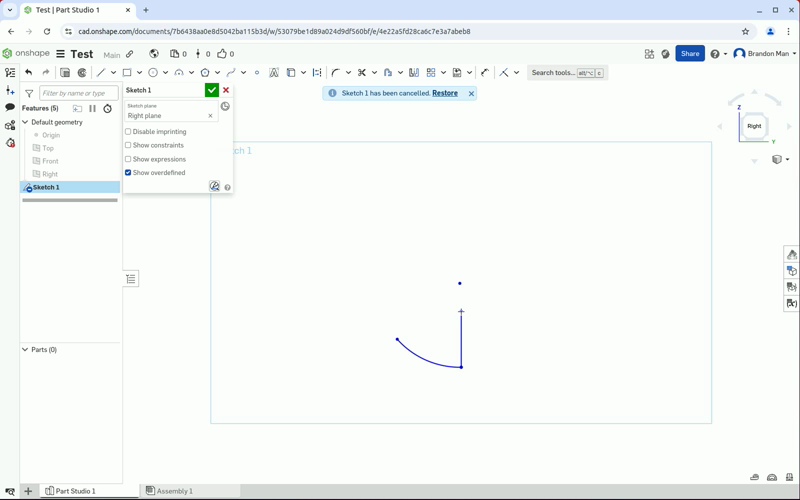
mouse_move(461, 311)
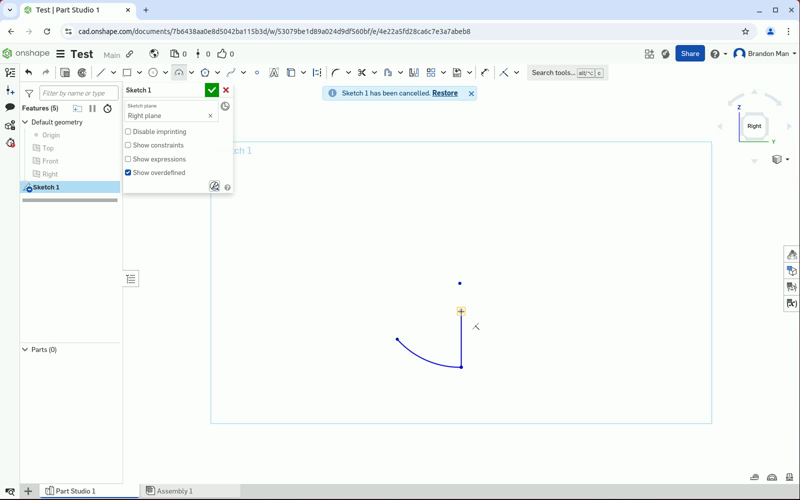
click(461, 311)
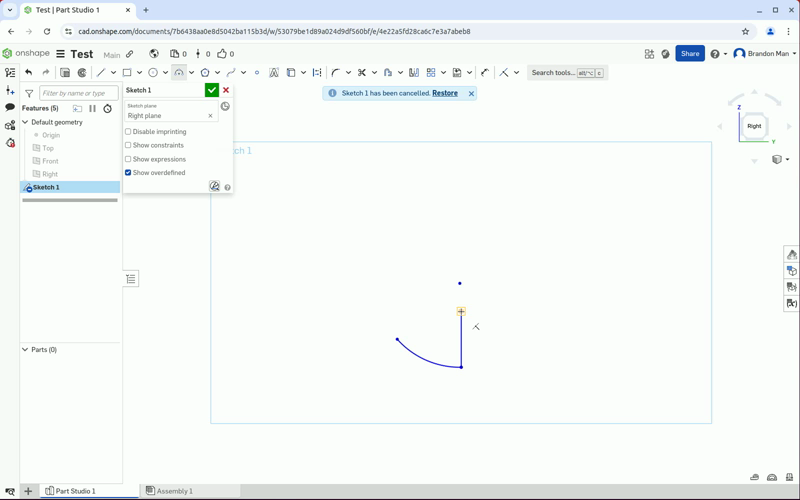
key_down(shift)
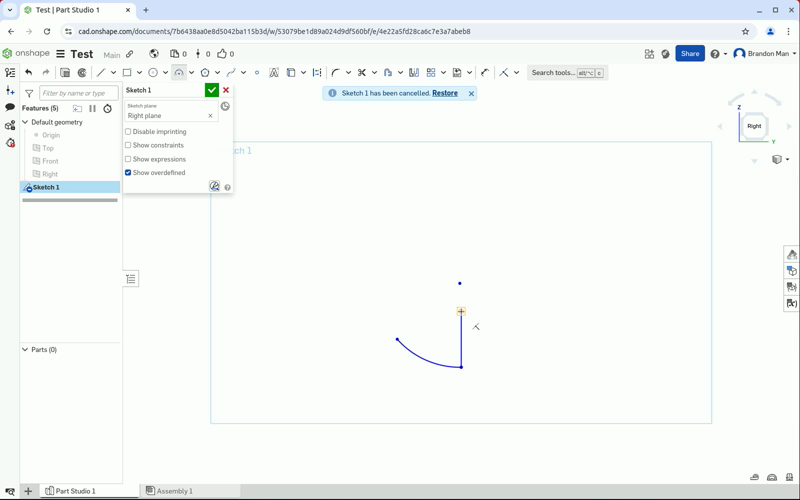
mouse_move(433, 282)
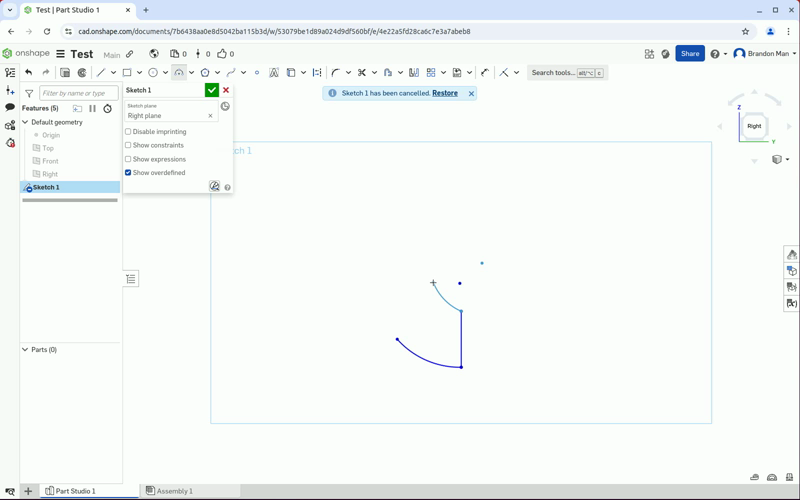
click(433, 282)
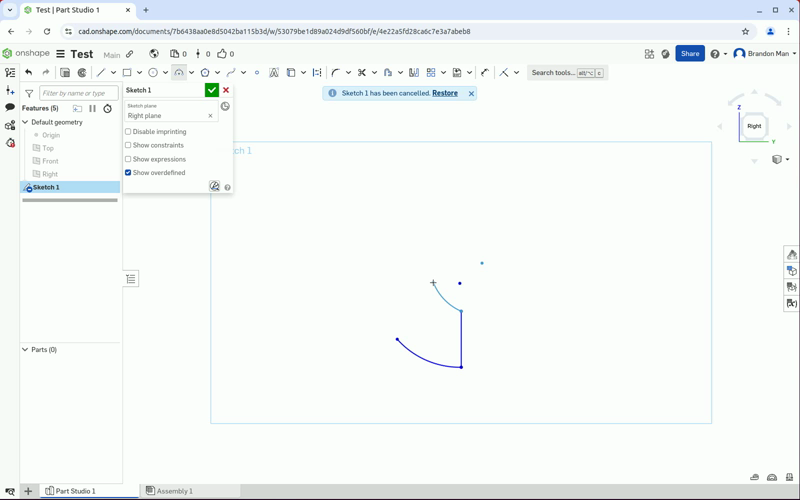
mouse_move(441, 302)
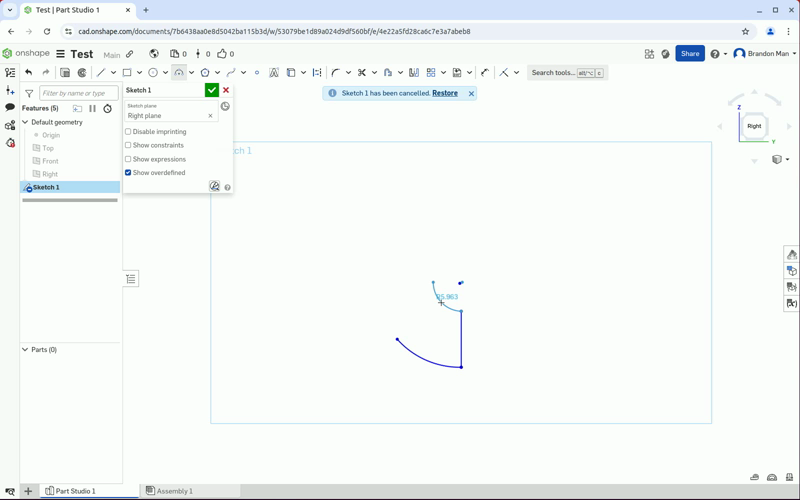
click(441, 302)
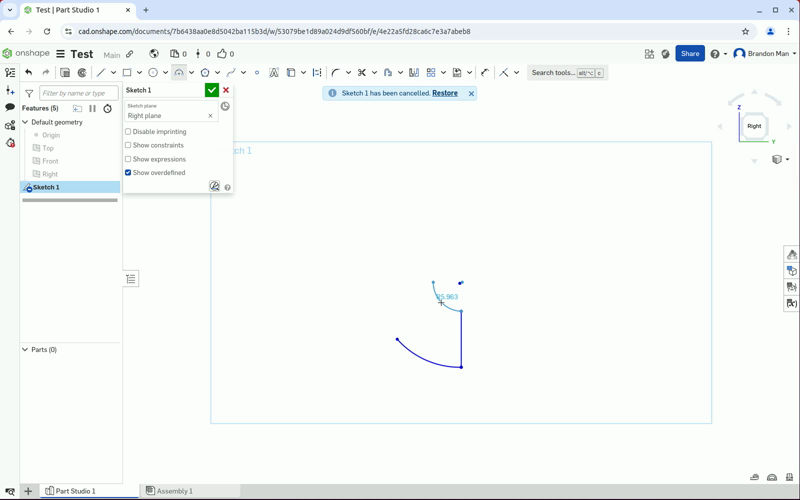
key_up(shift)
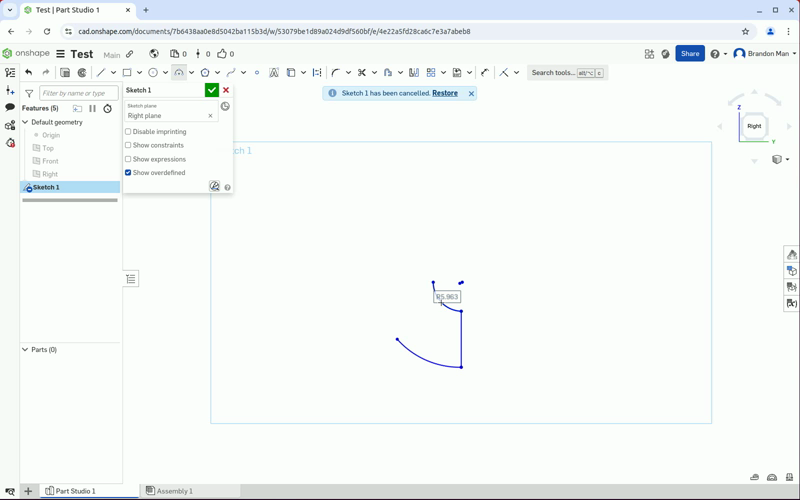
key(esc)
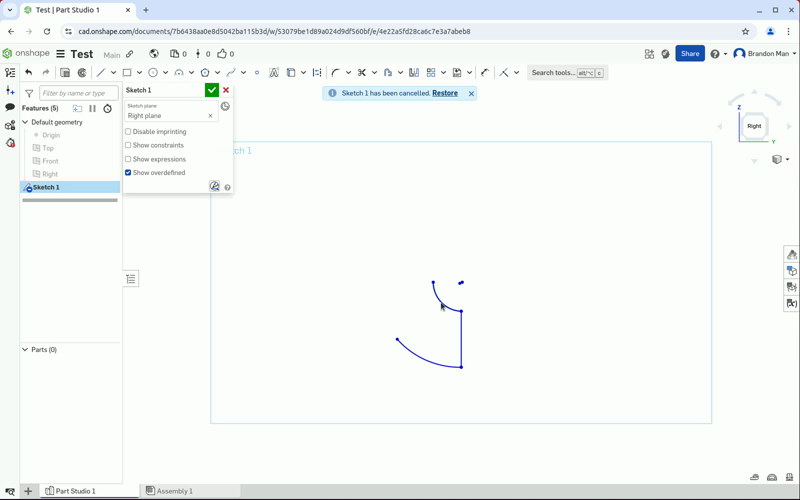
key(l)
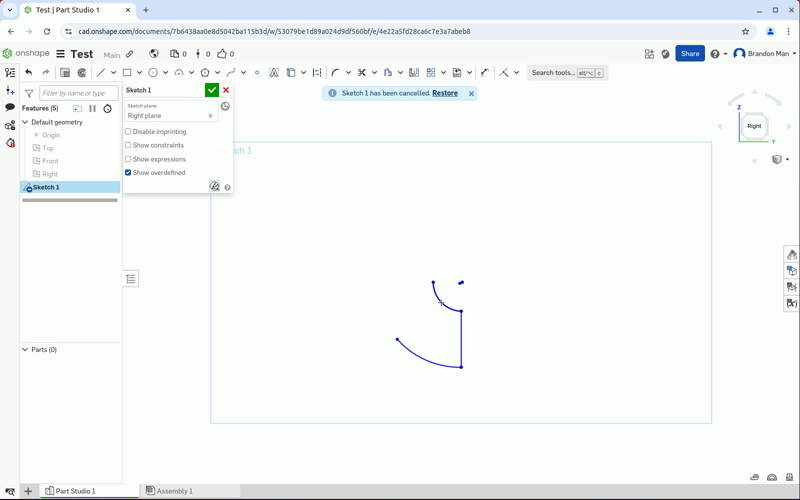
mouse_move(433, 282)
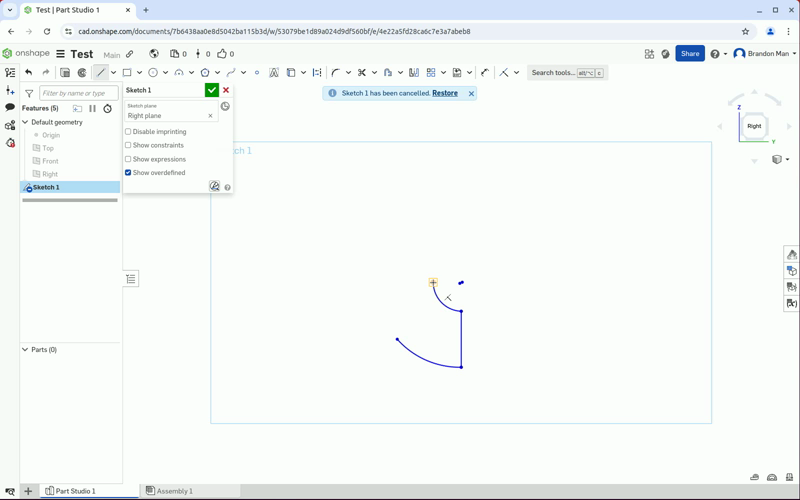
click(433, 282)
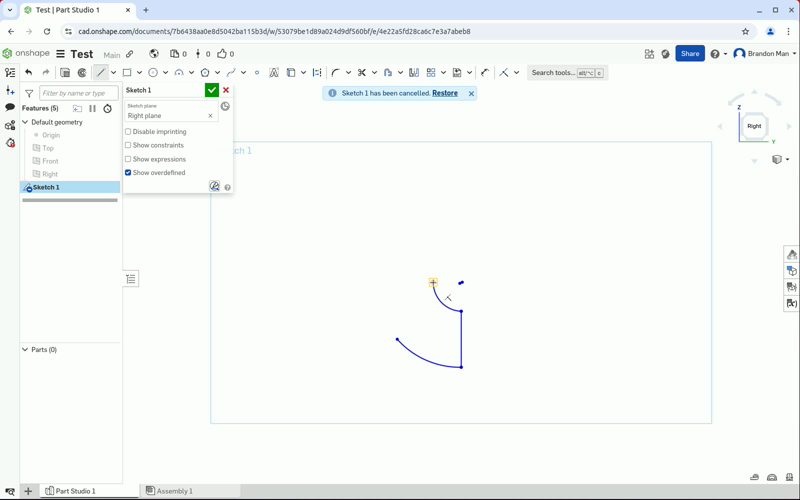
key_down(shift)
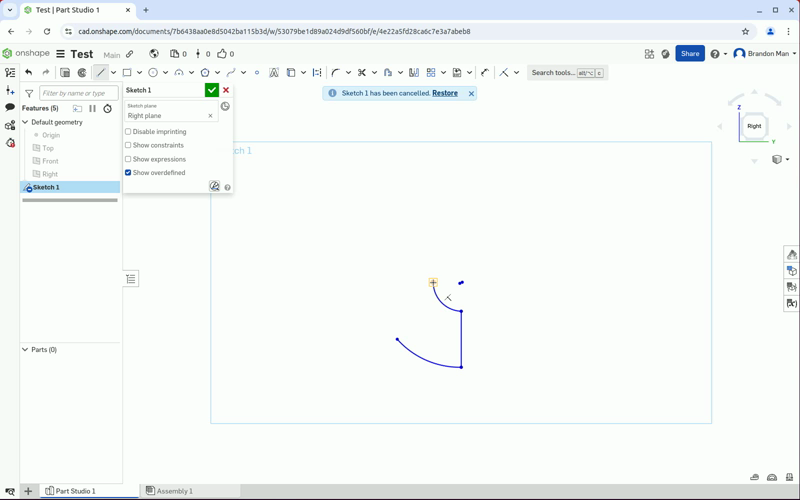
mouse_move(463, 282)
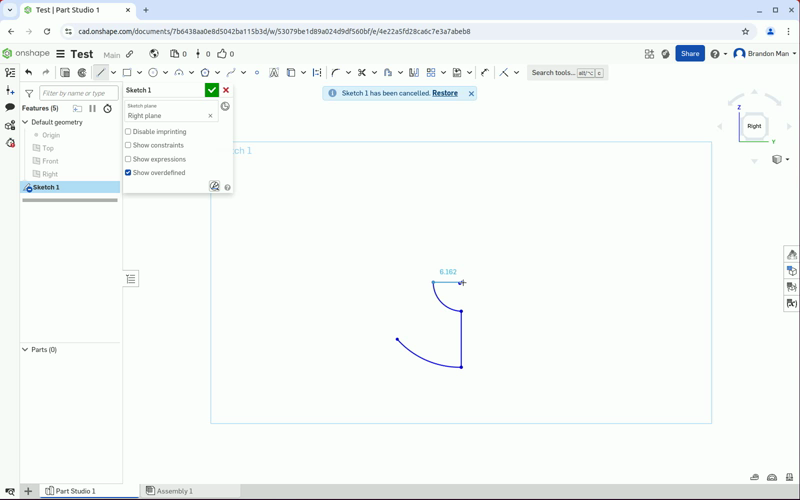
mouse_move(397, 282)
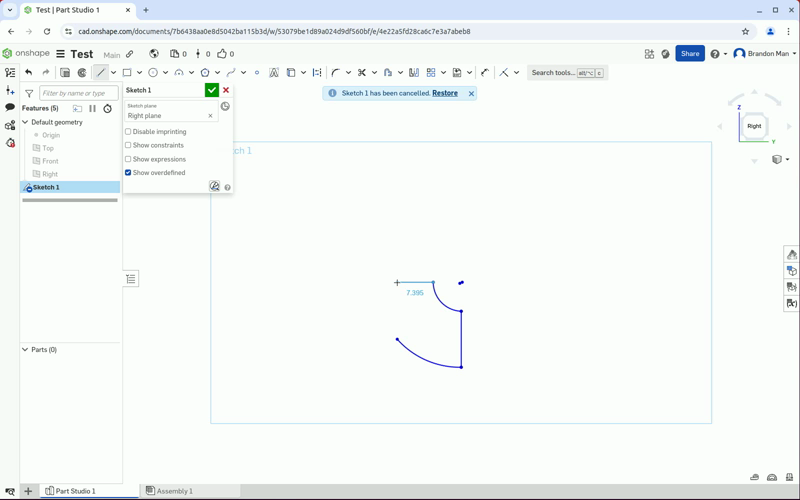
click(397, 282)
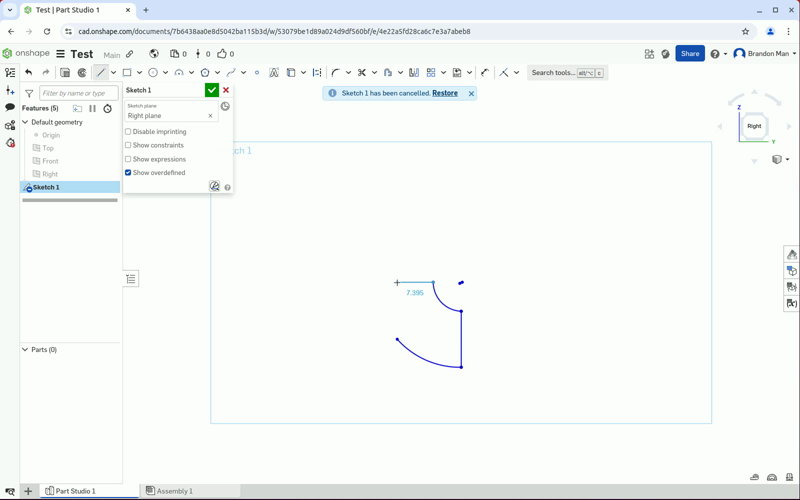
key_up(shift)
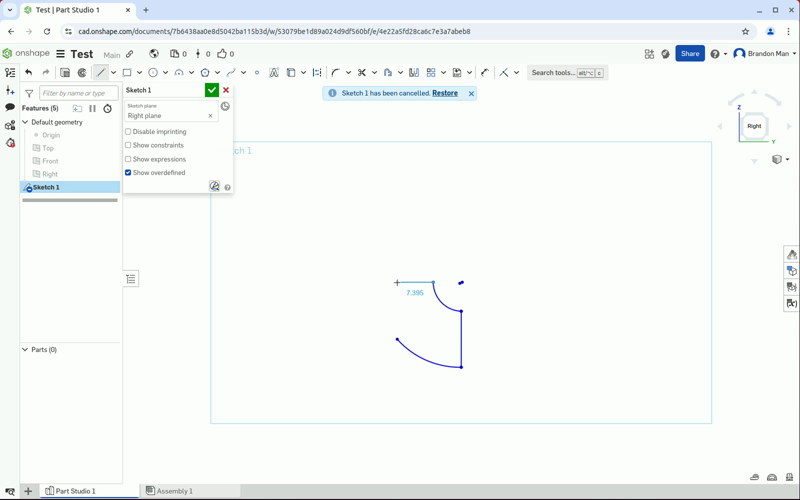
mouse_move(427, 282)
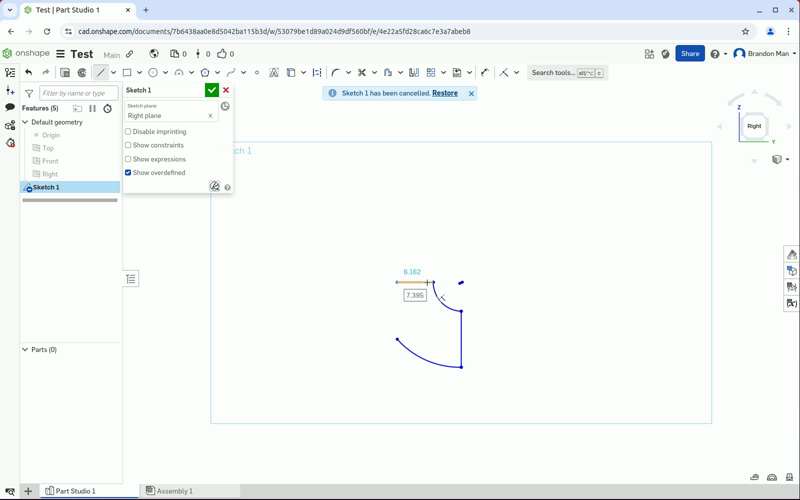
key_down(shift)
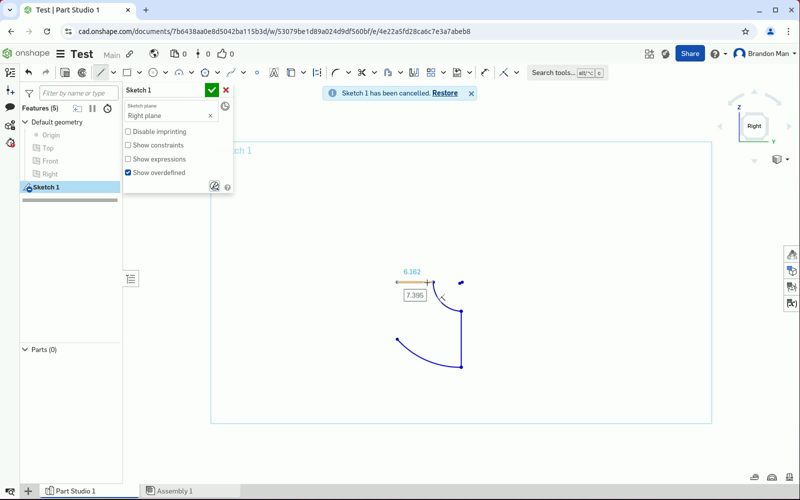
mouse_move(397, 339)
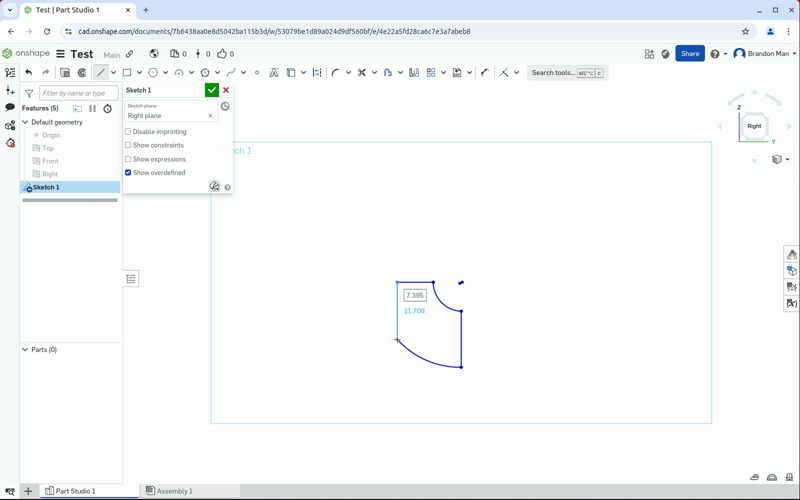
key_up(shift)
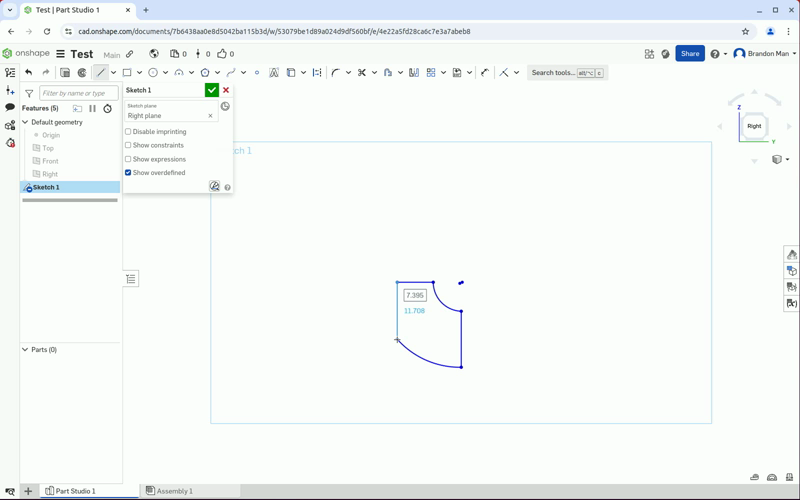
click(397, 339)
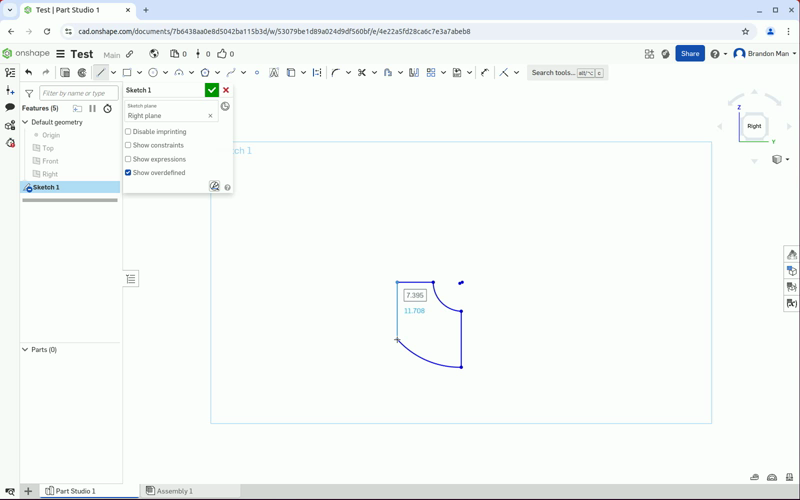
key(esc)
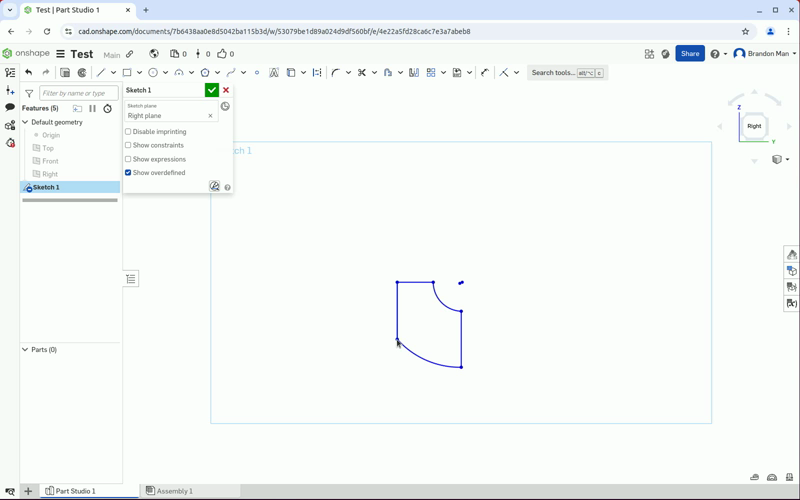
mouse_move(442, 360)
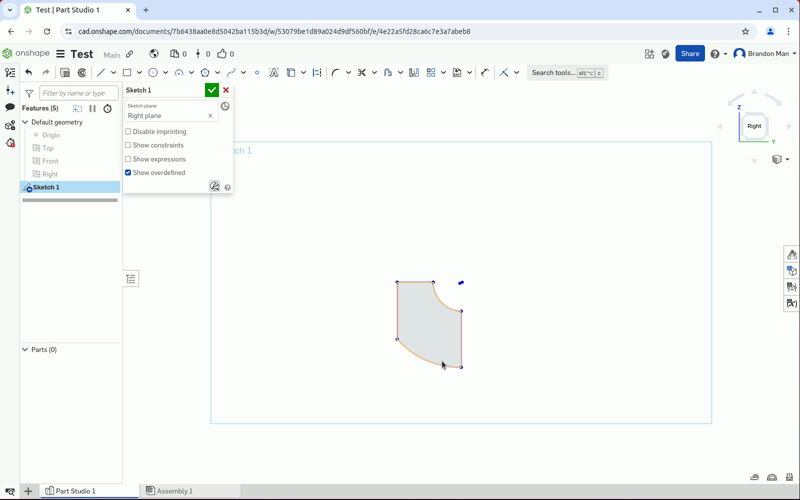
click(442, 360)
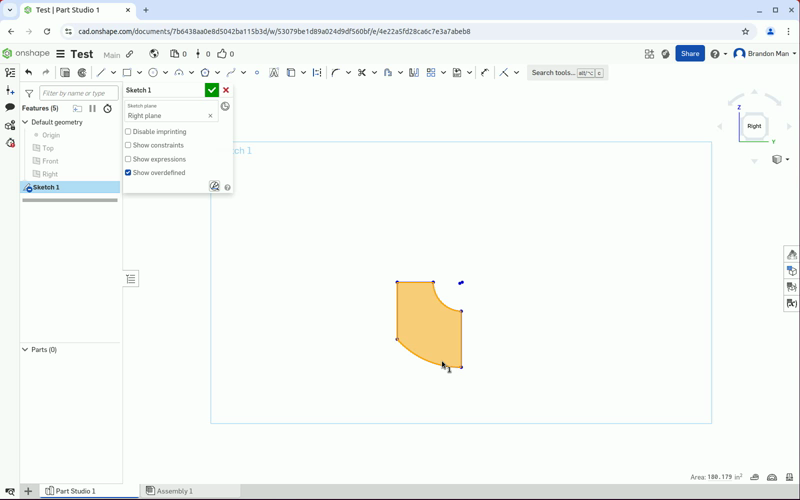
mouse_move(73, 352)
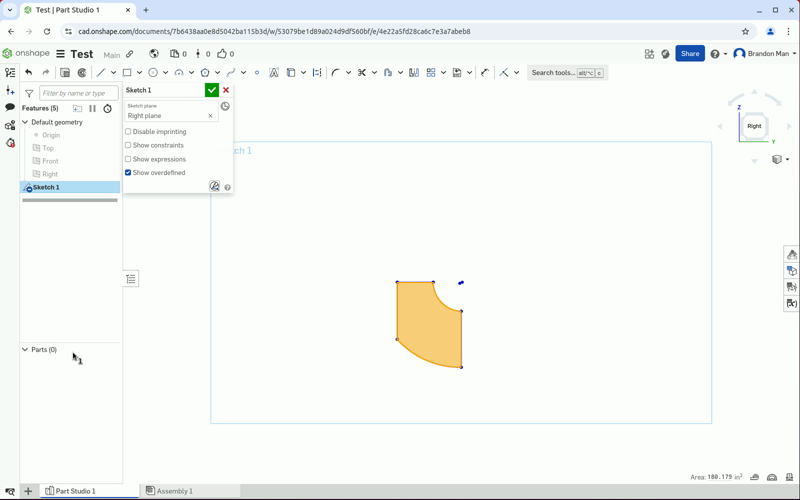
key(shift+y)
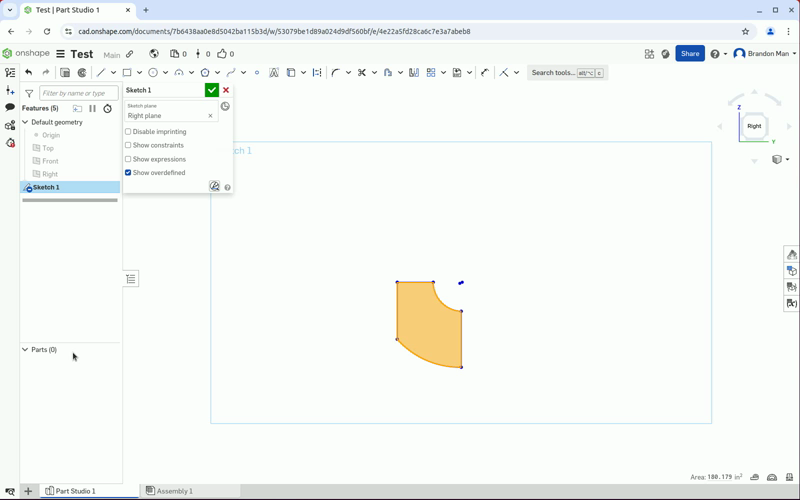
key(shift+e)
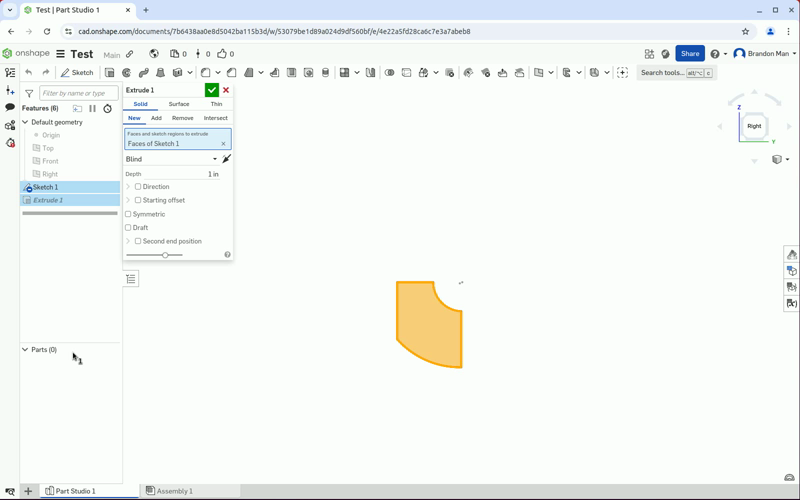
mouse_move(143, 106)
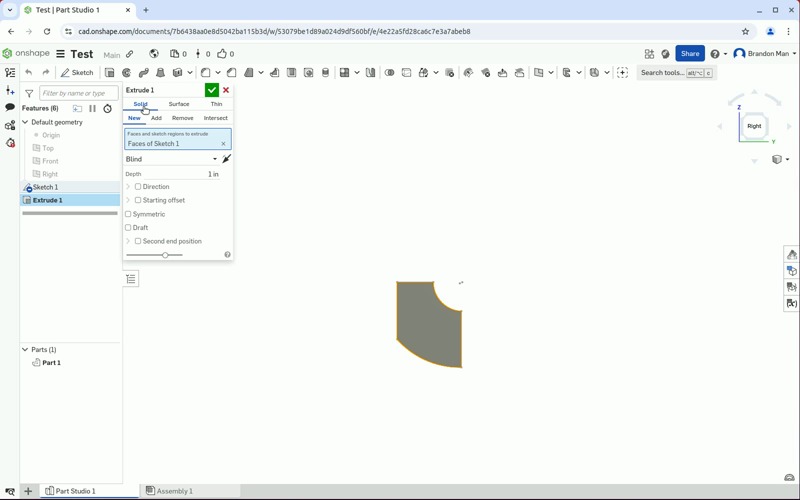
click(143, 106)
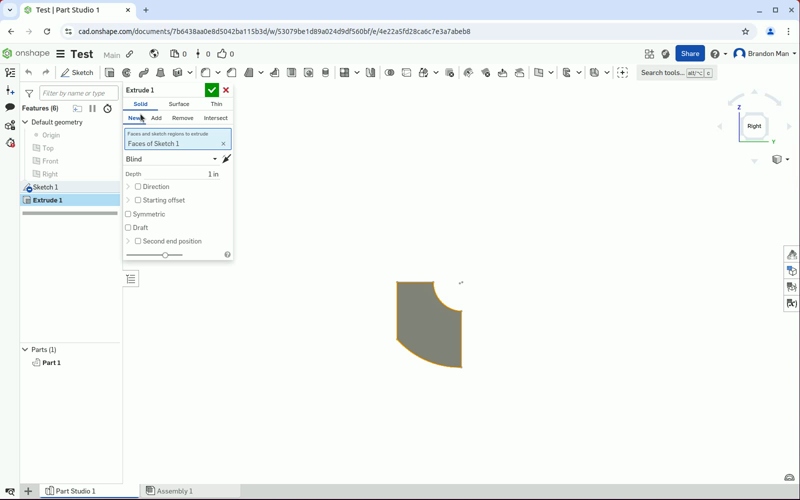
mouse_move(137, 120)
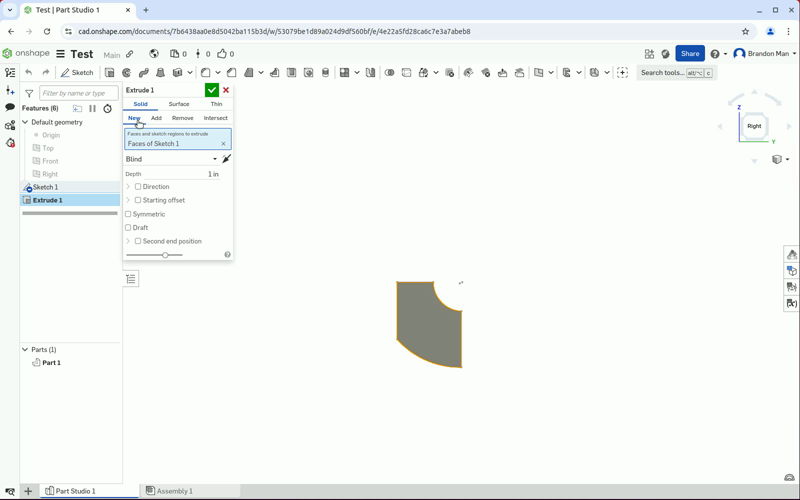
click(137, 120)
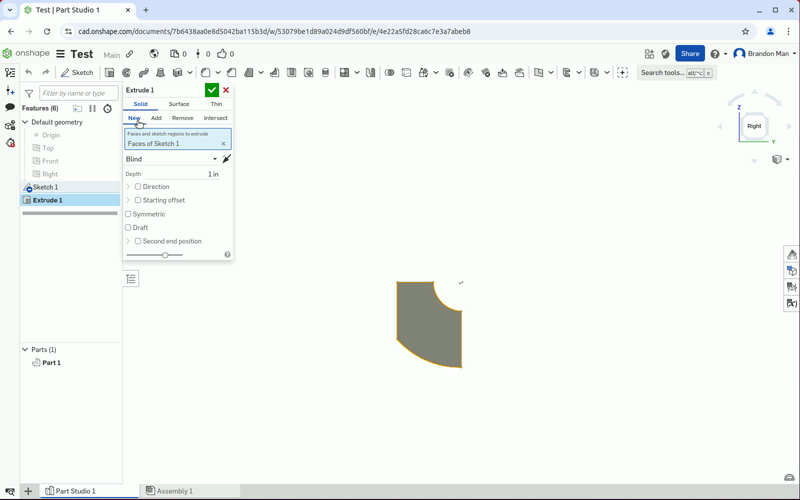
key(tab, 4)
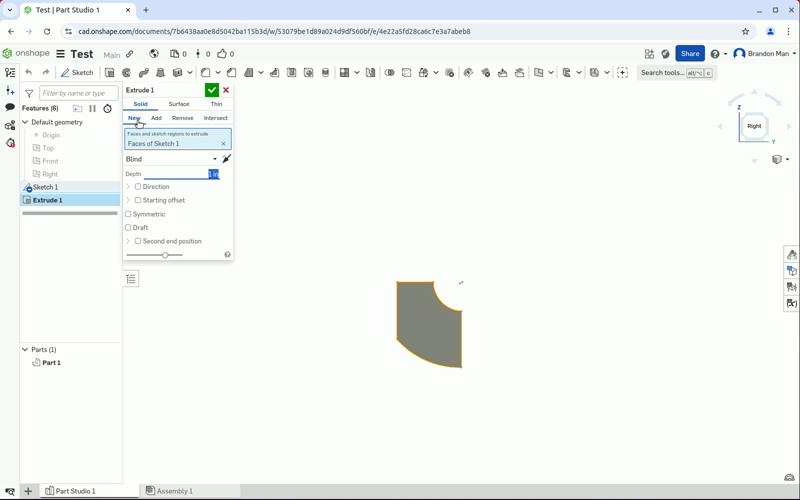
text(23.108)
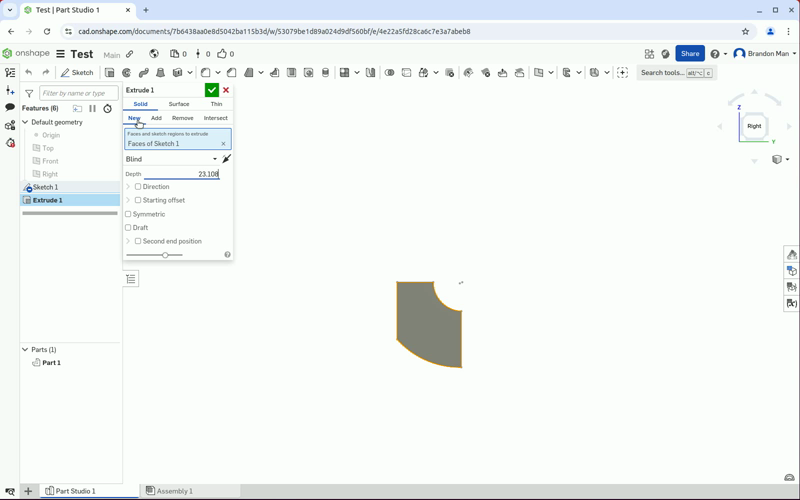
key(enter)
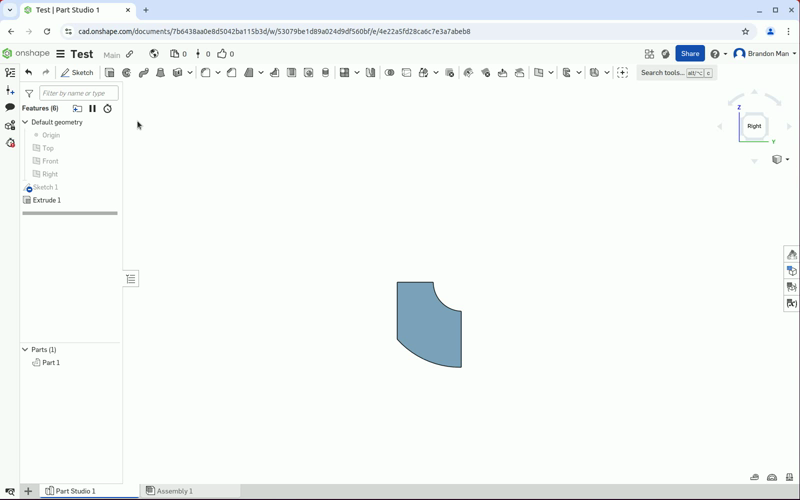
key(shift+h)
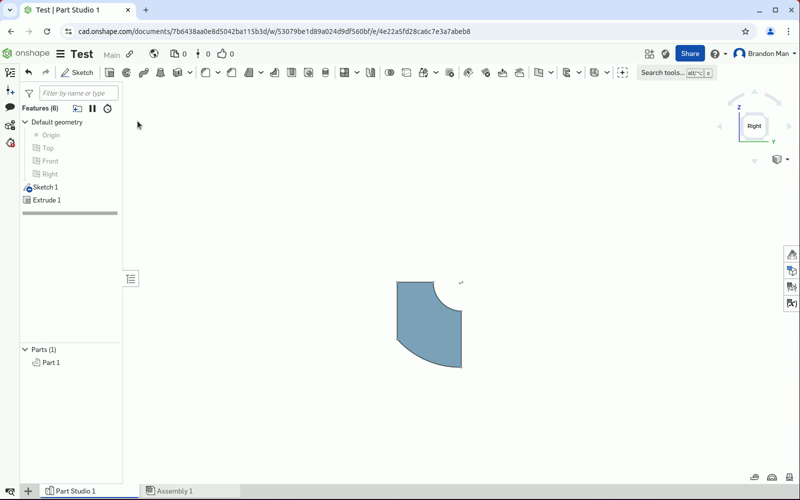
key(shift+h)
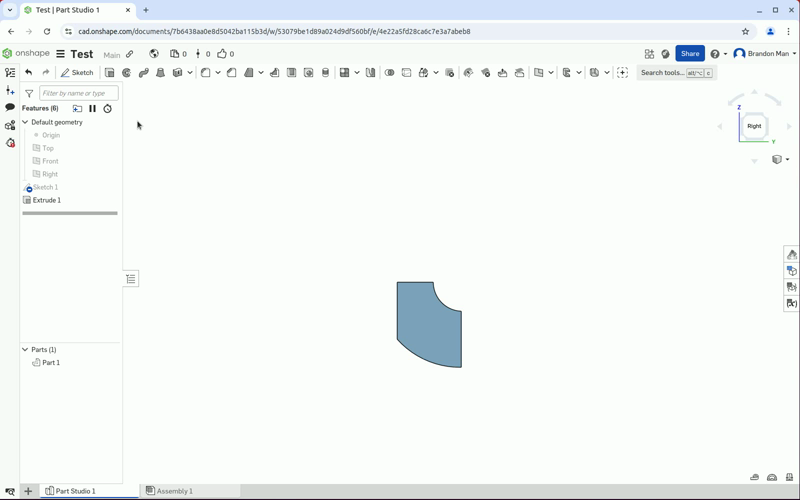
mouse_move(73, 189)
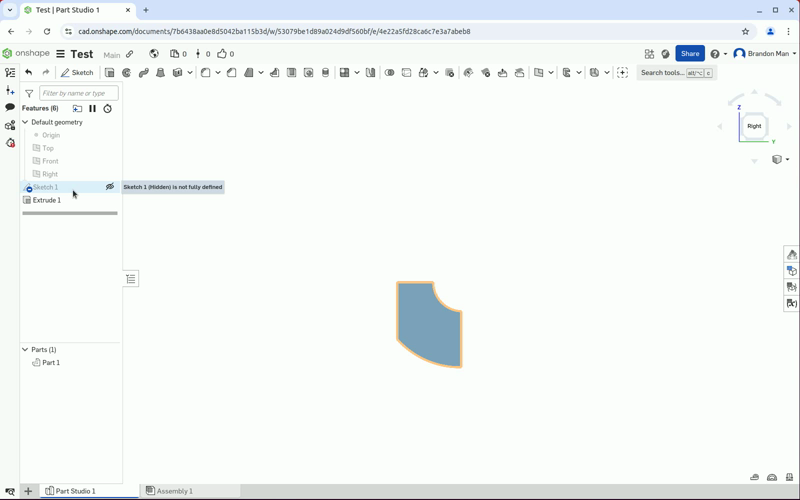
click(73, 189)
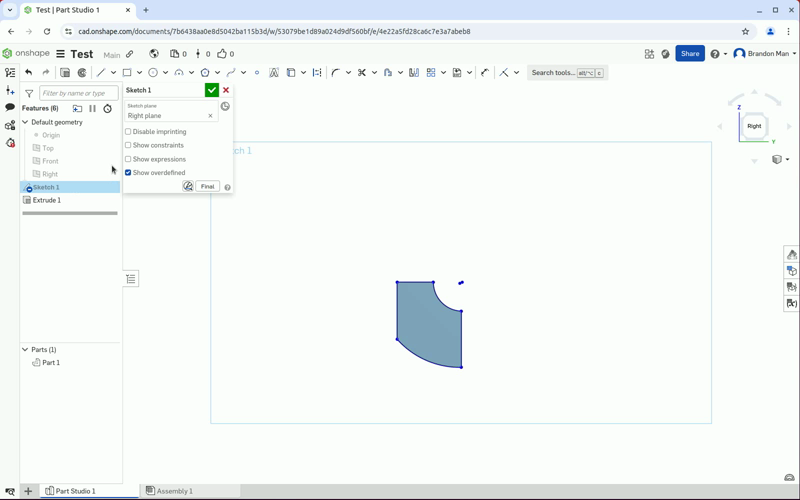
mouse_move(229, 92)
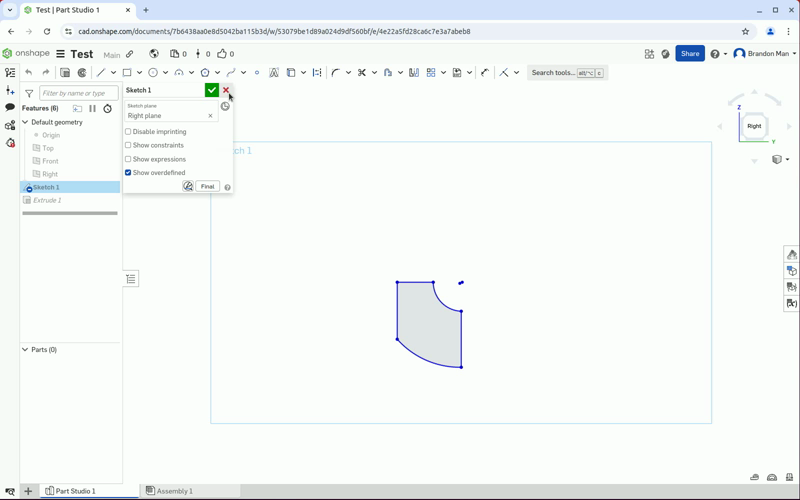
click(229, 92)
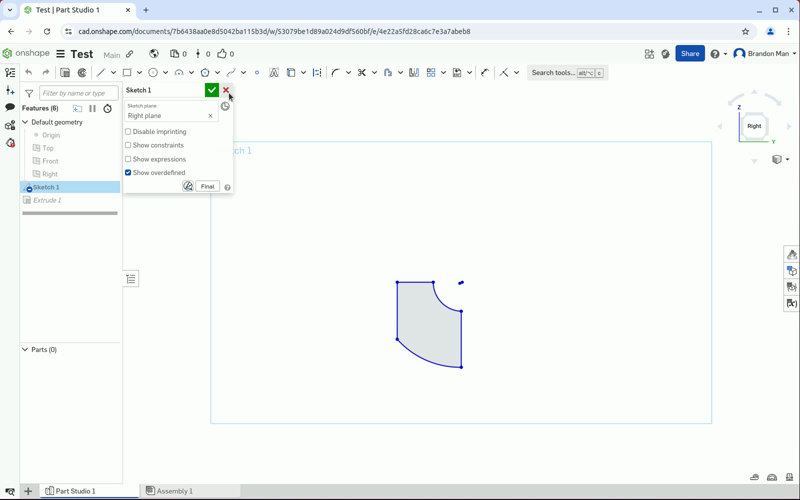
key(shift+s)
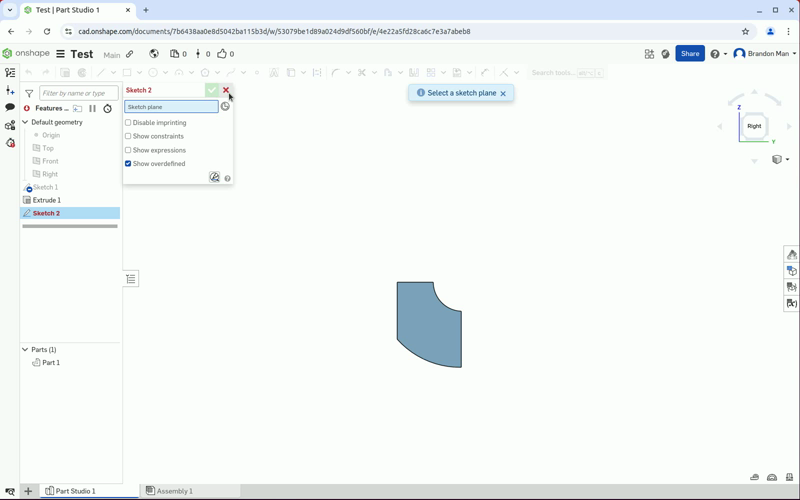
mouse_move(73, 176)
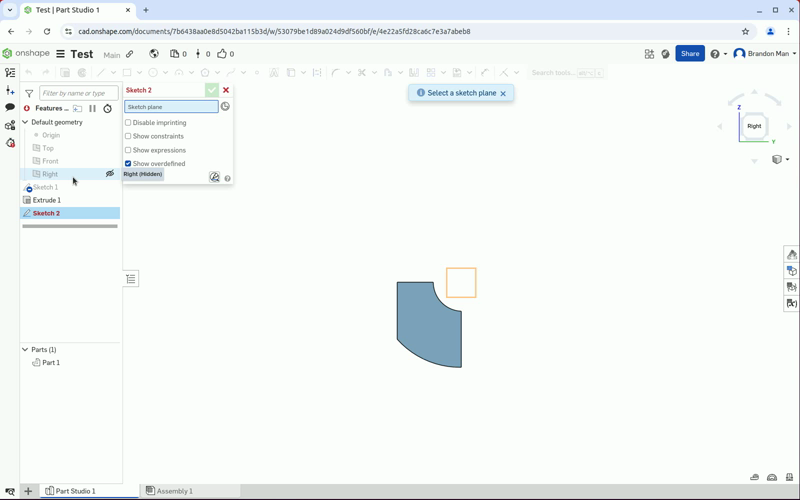
click(73, 176)
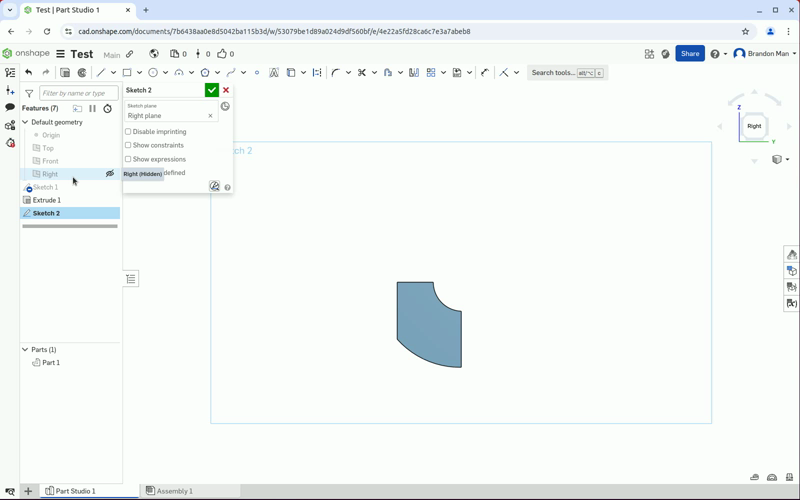
mouse_move(73, 352)
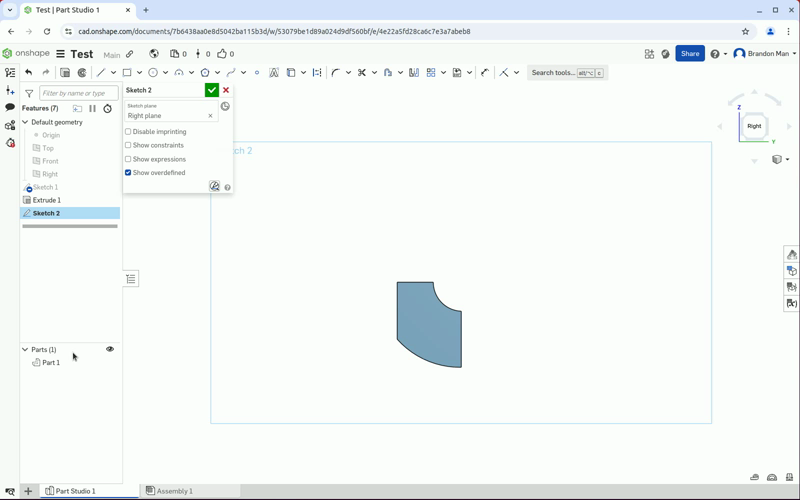
key(y)
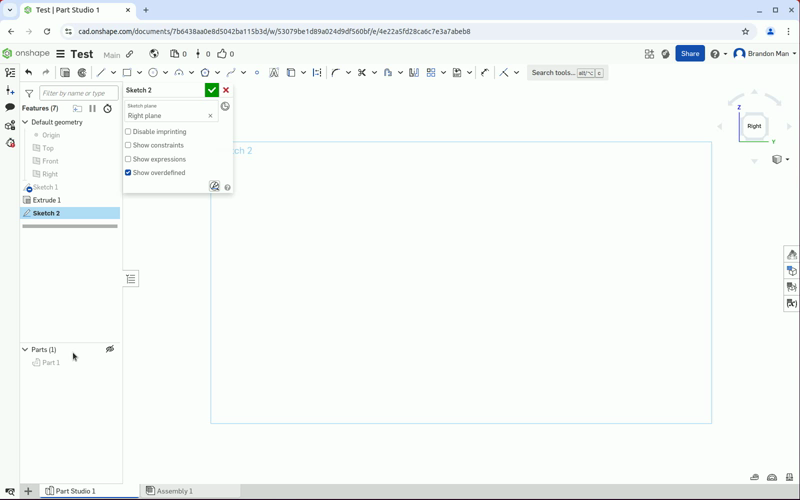
key(l)
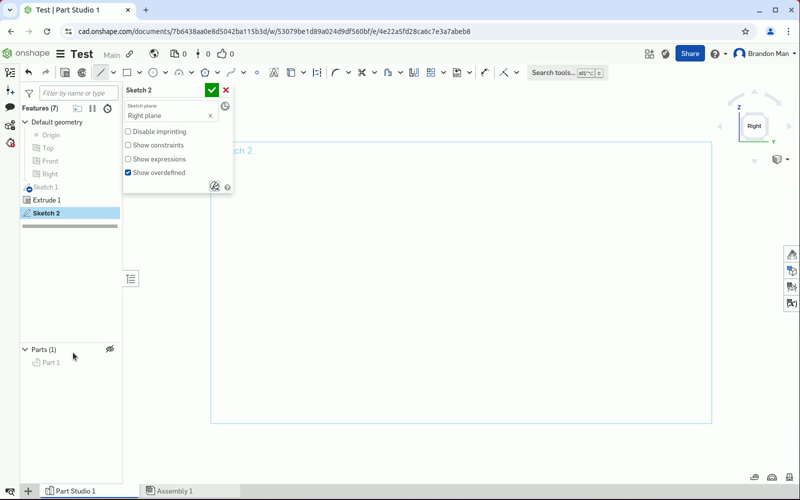
key_down(shift)
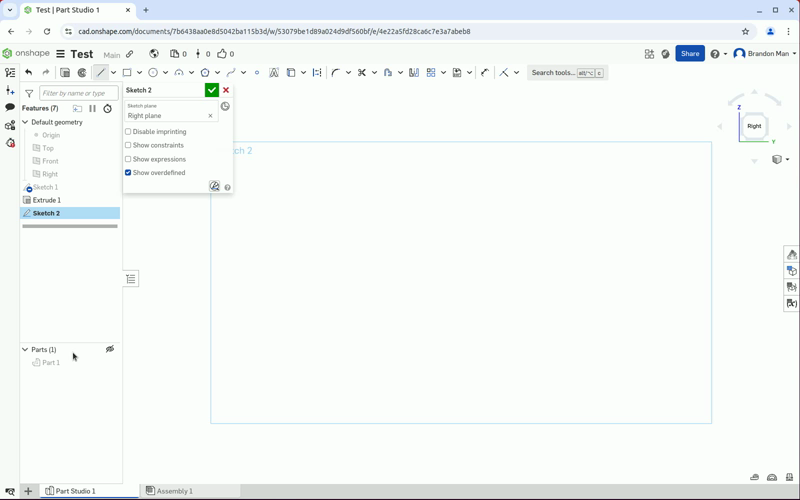
mouse_move(397, 282)
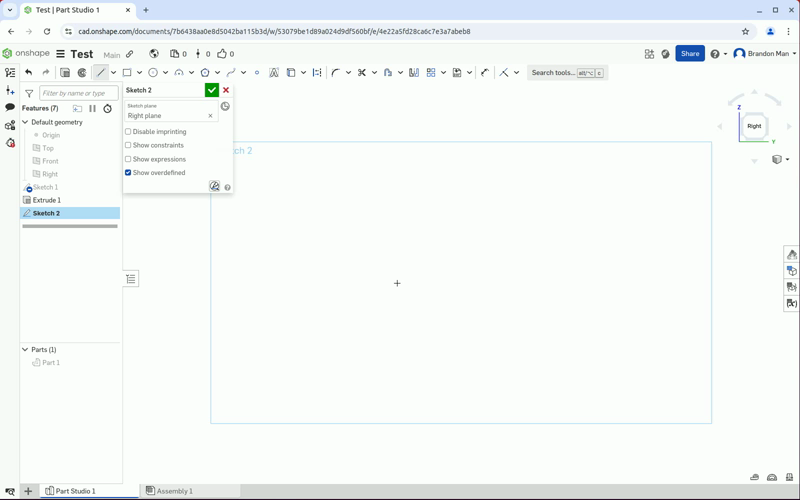
click(397, 282)
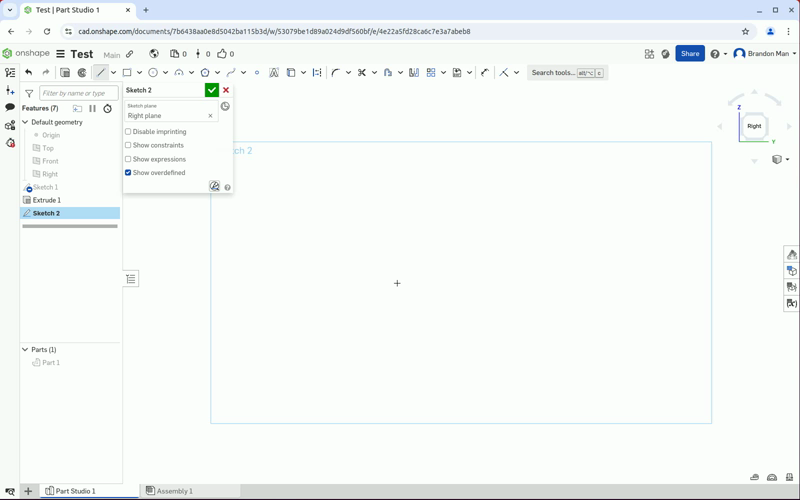
key_up(shift)
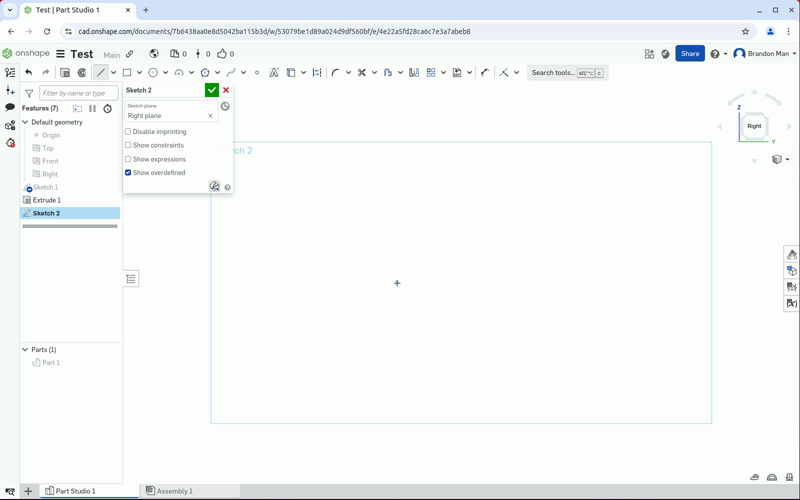
key_down(shift)
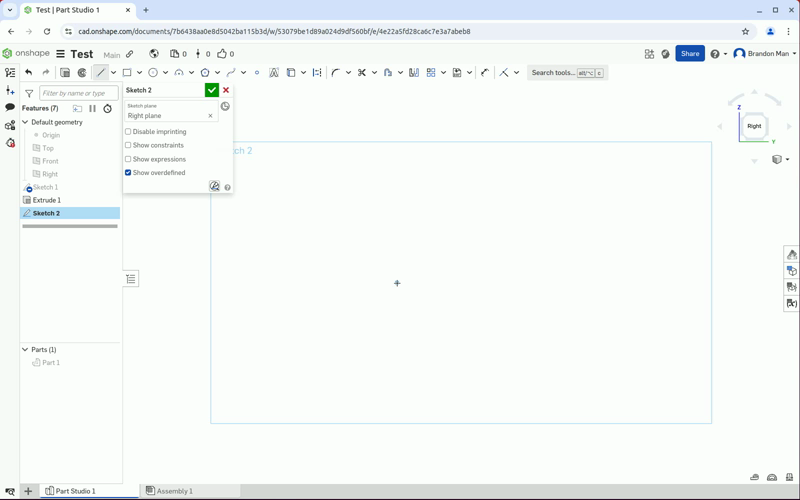
mouse_move(427, 282)
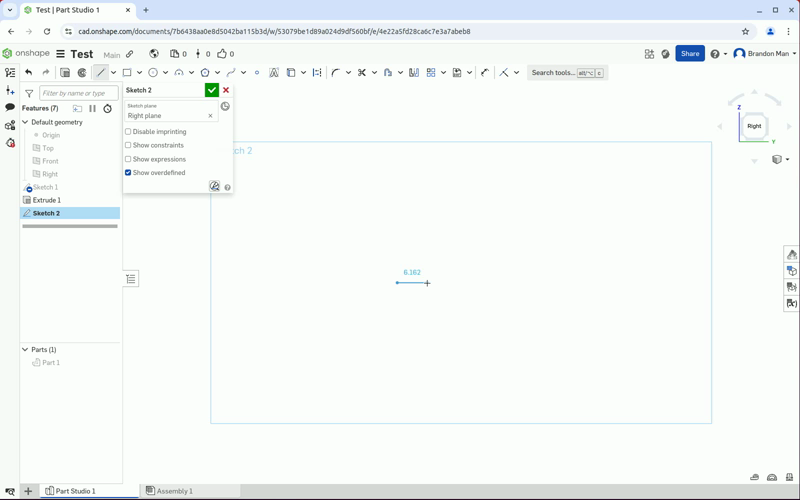
mouse_move(431, 282)
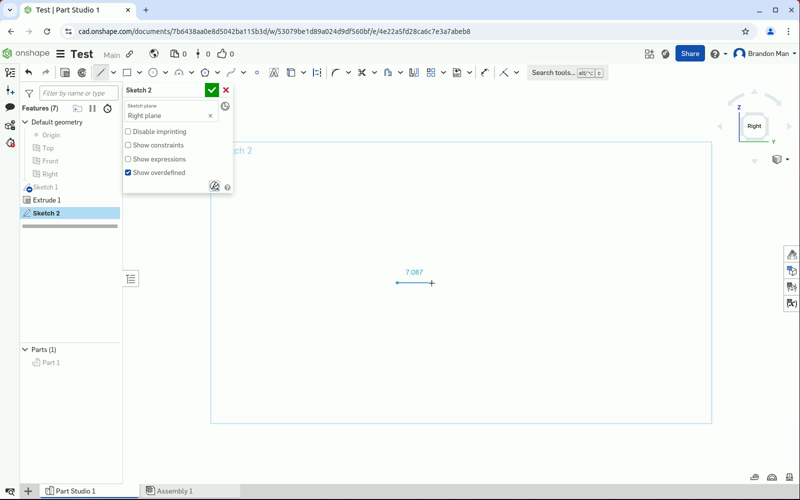
click(431, 282)
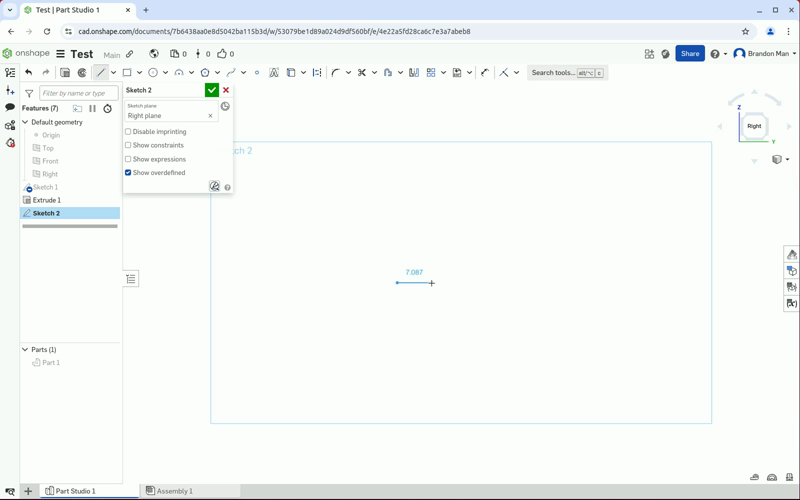
key_up(shift)
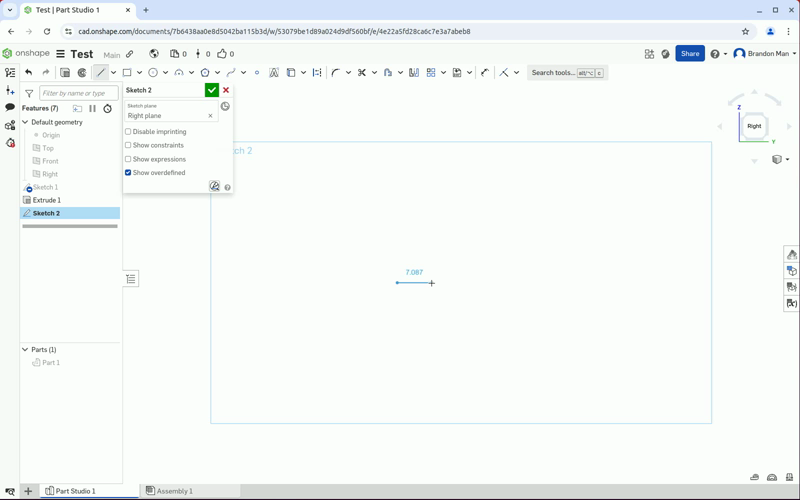
key(esc)
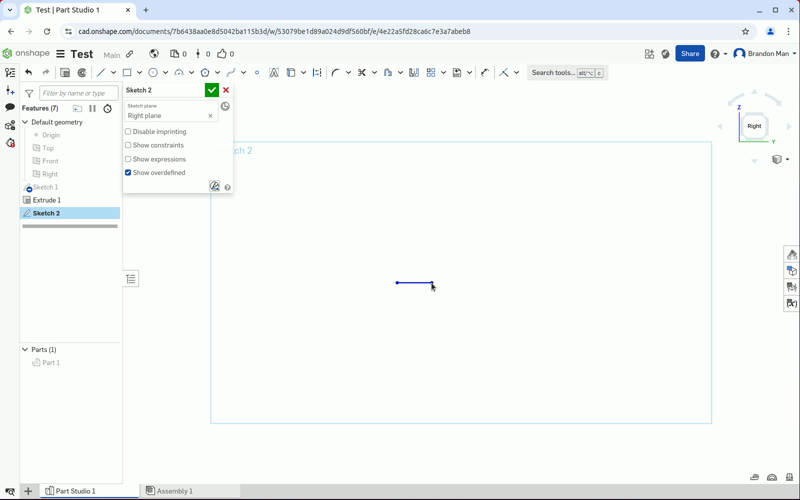
key(a)
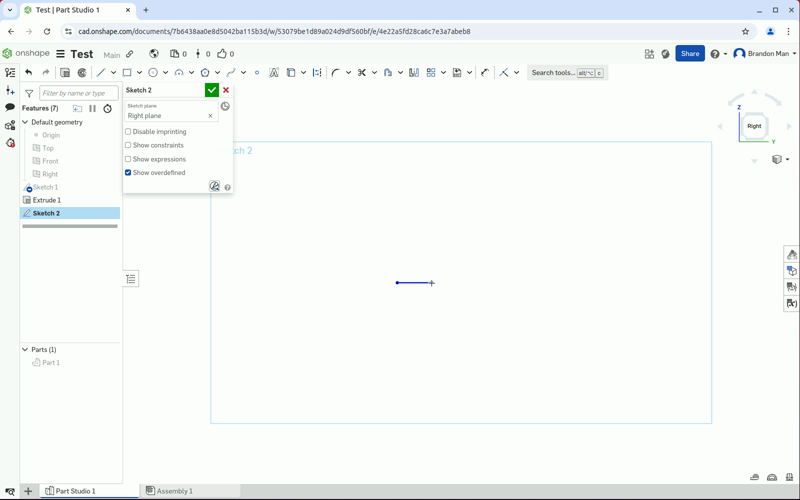
mouse_move(431, 282)
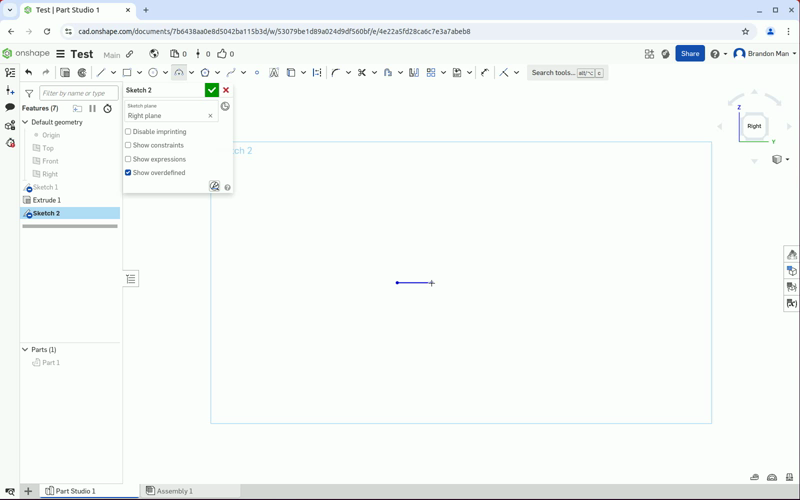
click(431, 282)
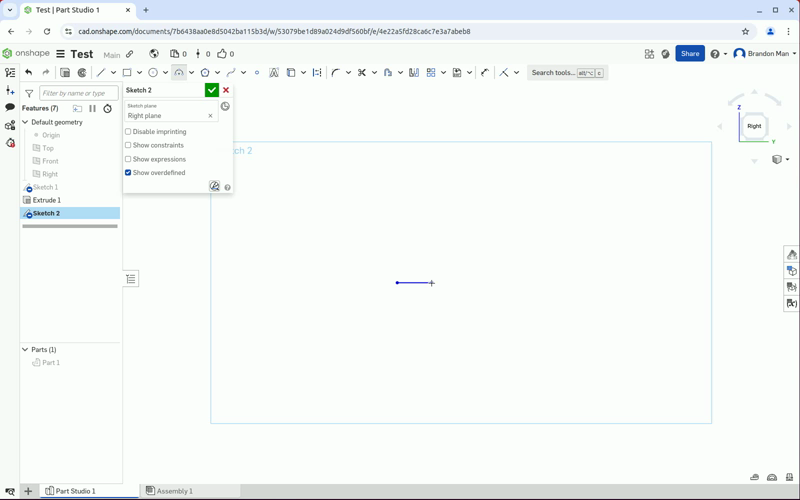
key_down(shift)
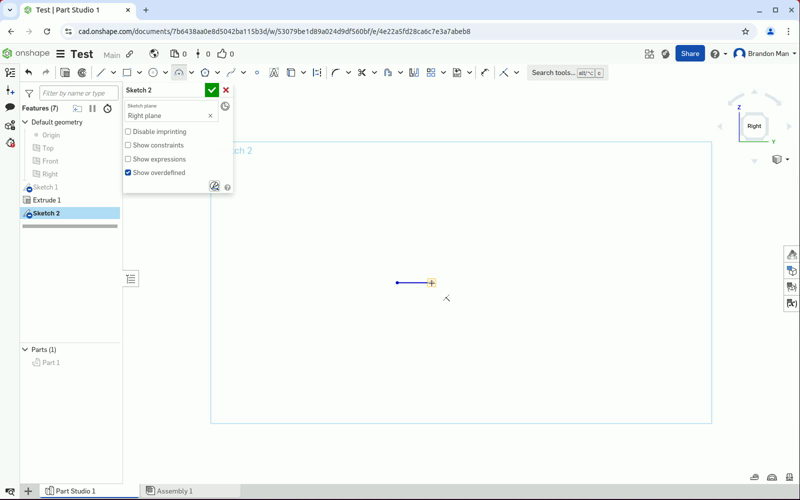
mouse_move(461, 310)
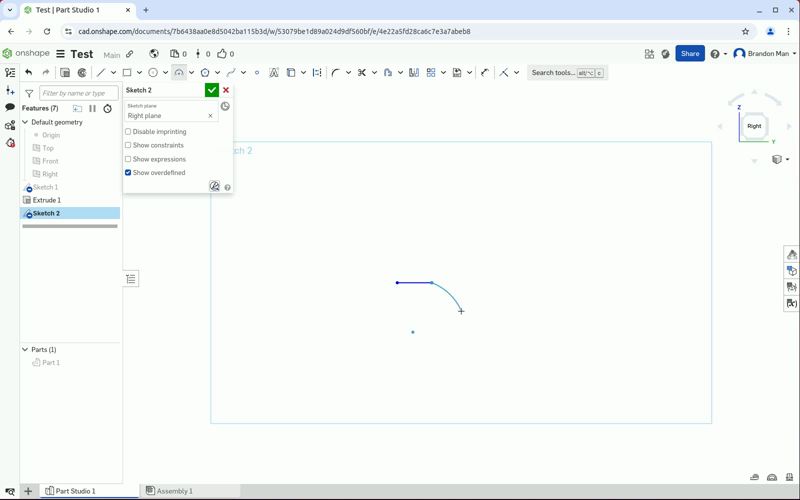
click(461, 310)
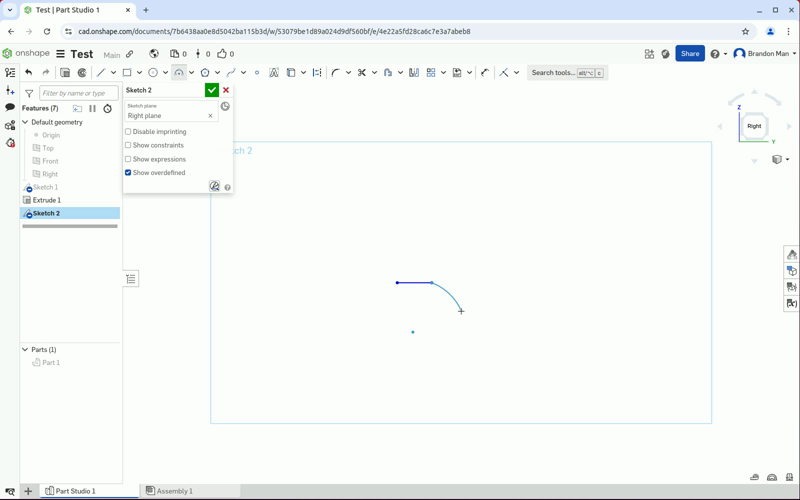
mouse_move(480, 261)
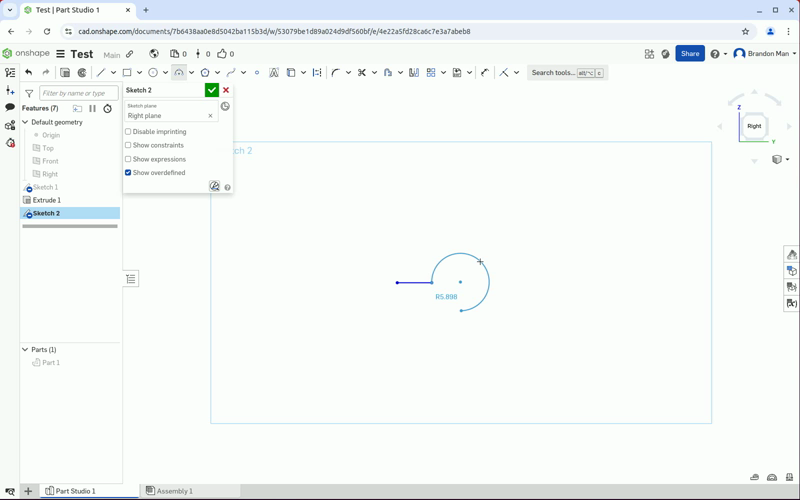
click(480, 261)
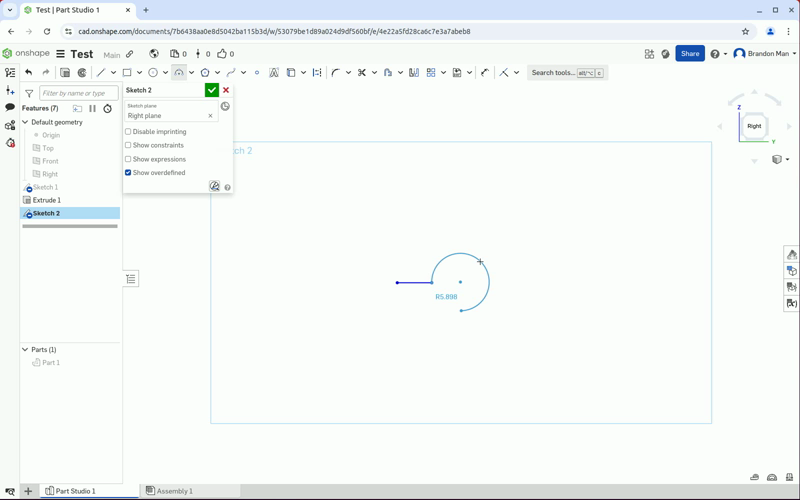
key_up(shift)
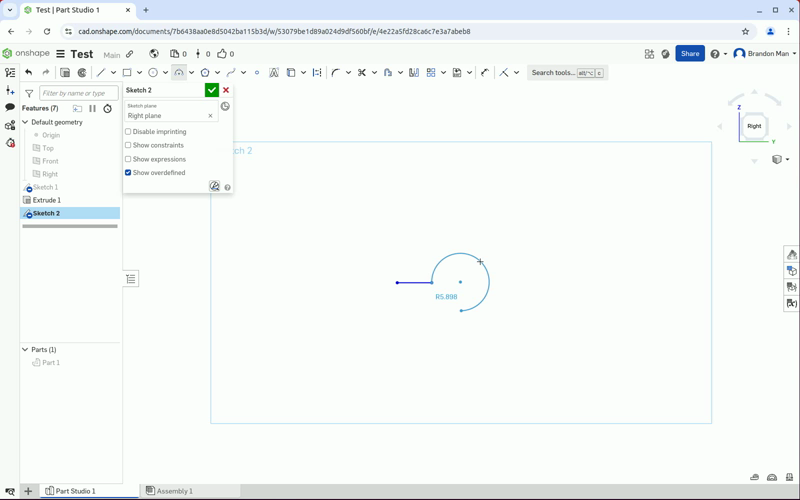
key(esc)
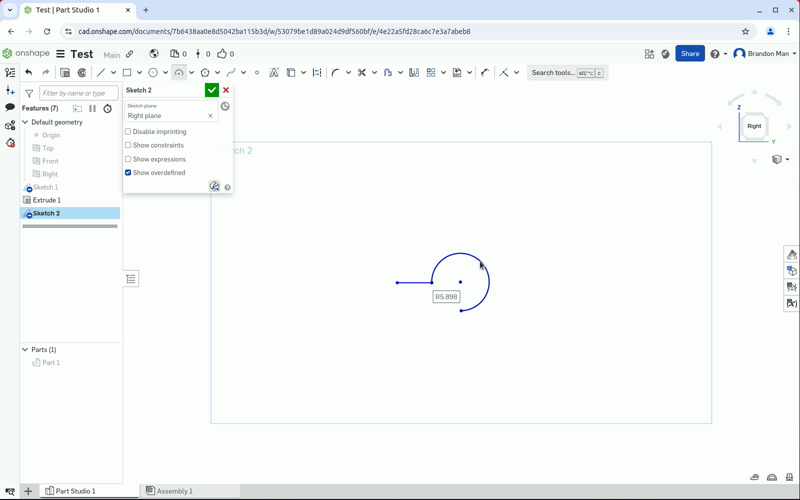
key(l)
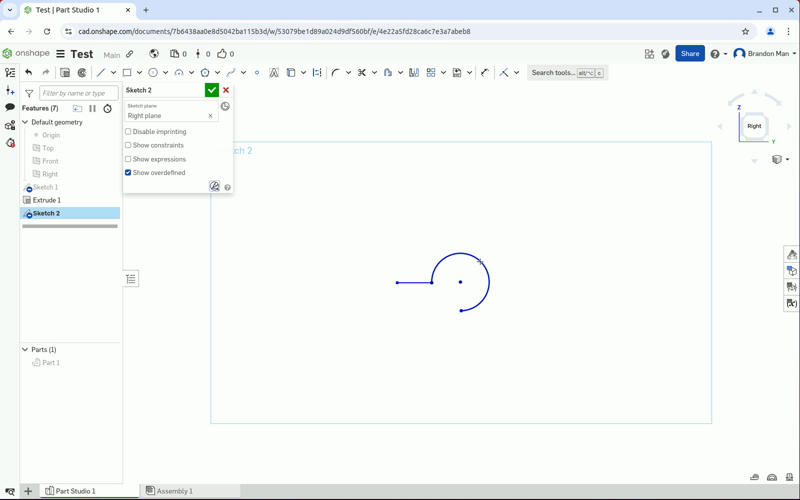
mouse_move(461, 310)
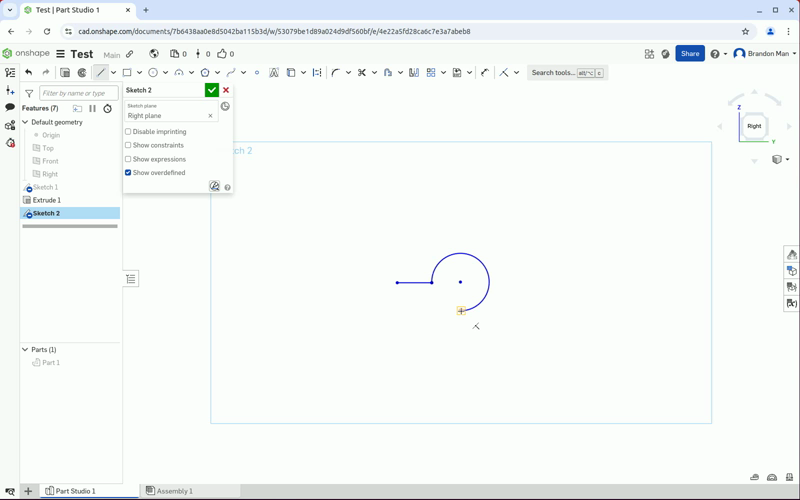
click(461, 310)
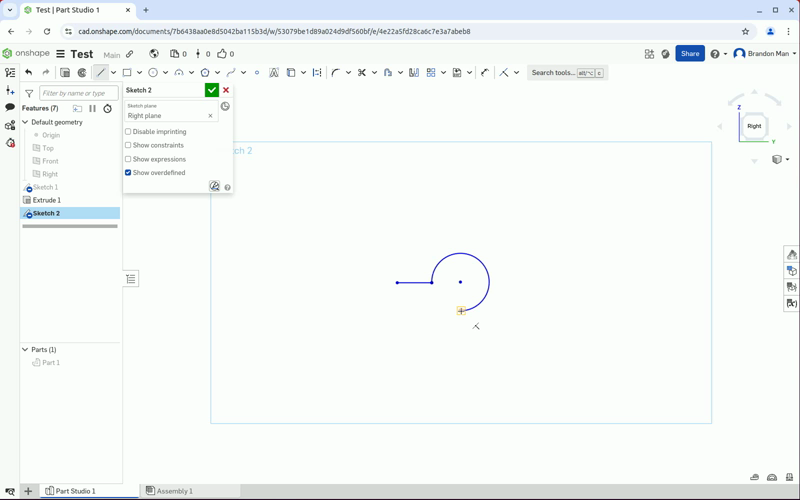
key_down(shift)
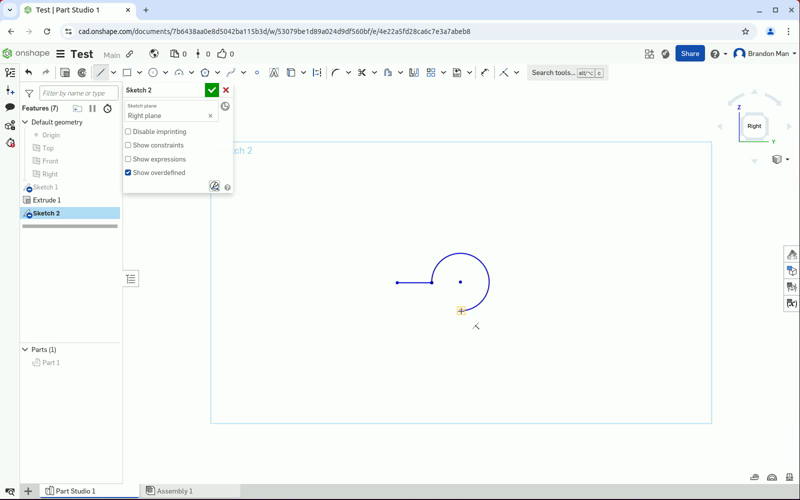
mouse_move(491, 310)
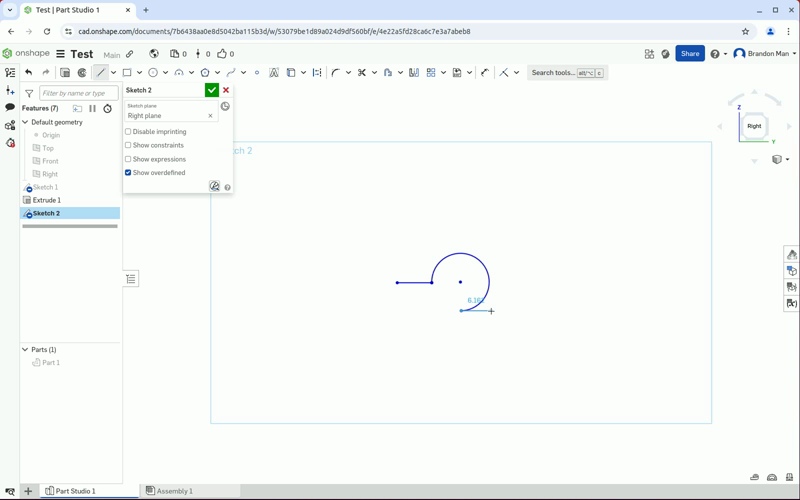
mouse_move(461, 366)
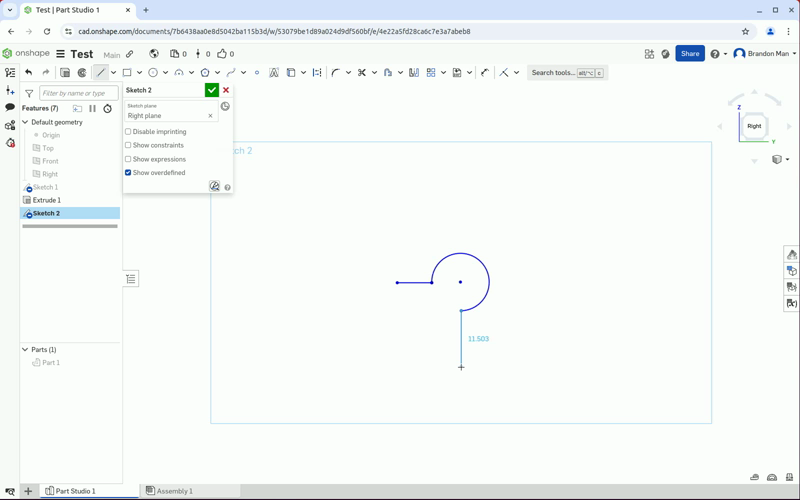
click(461, 366)
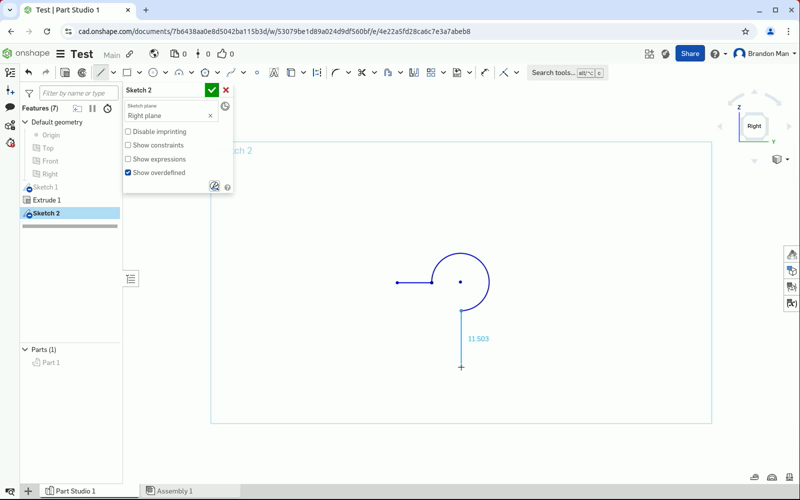
key_up(shift)
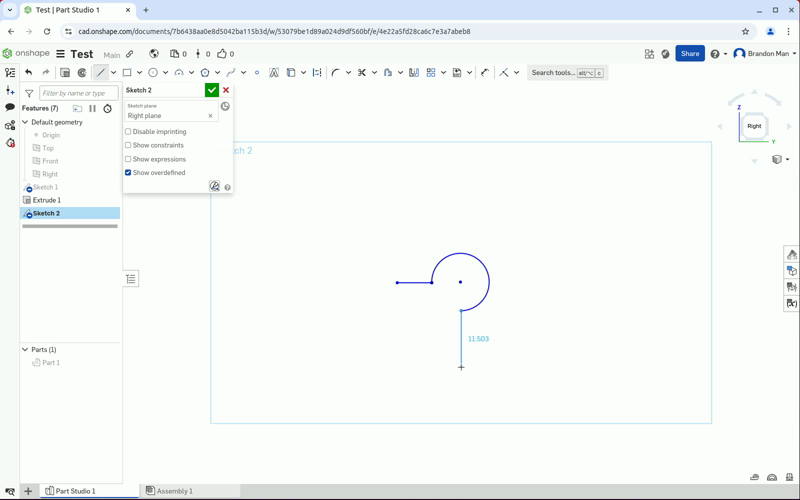
key(esc)
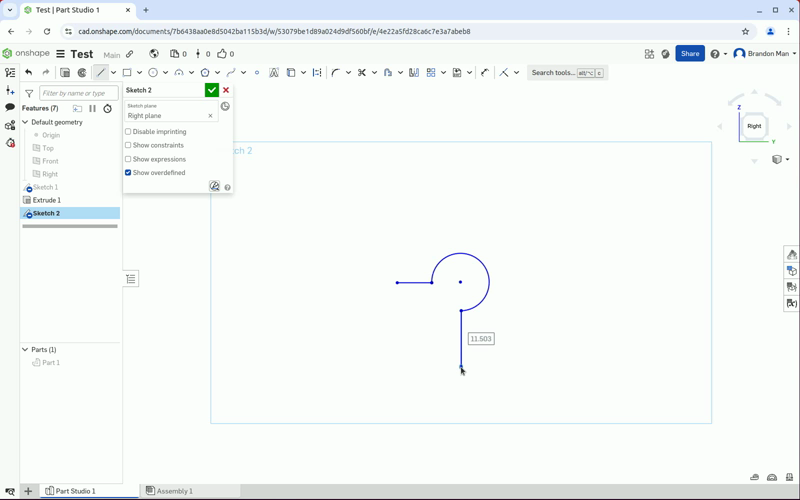
key(a)
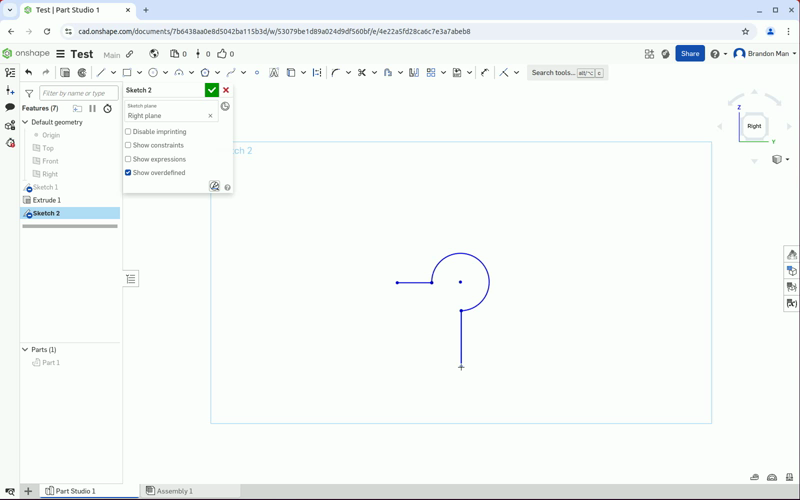
mouse_move(461, 366)
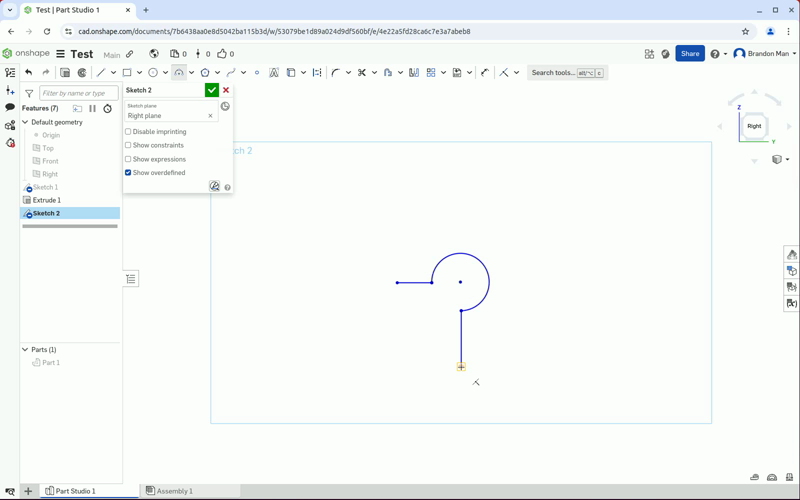
click(461, 366)
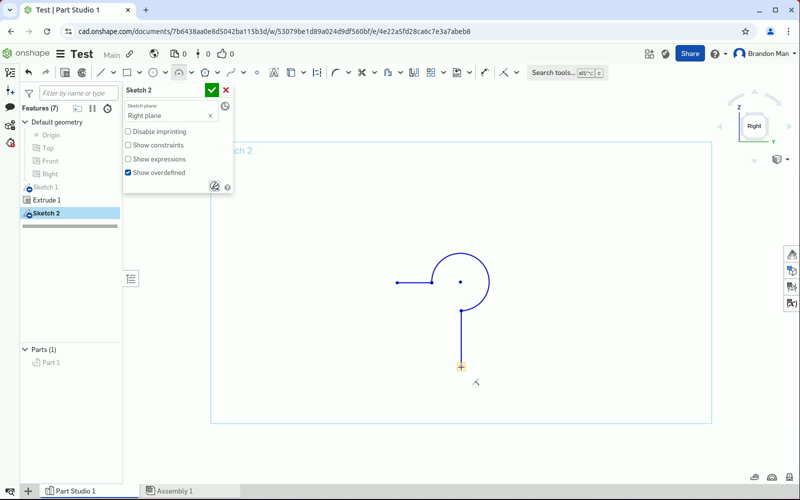
key_down(shift)
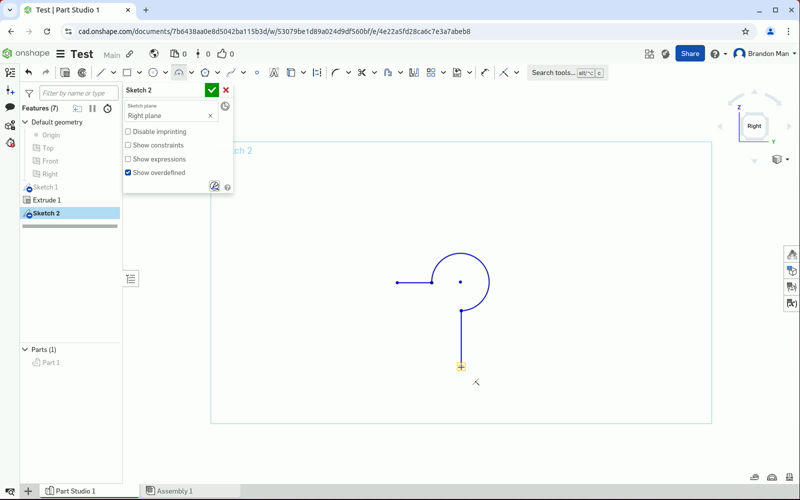
mouse_move(397, 227)
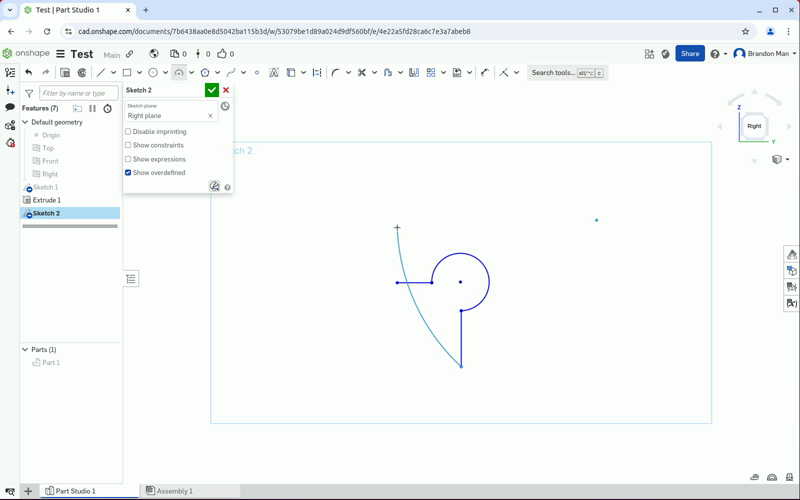
click(397, 227)
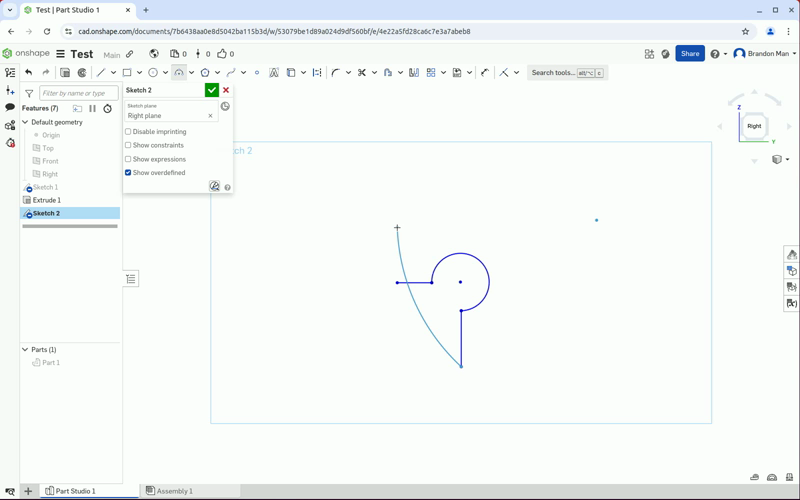
mouse_move(536, 248)
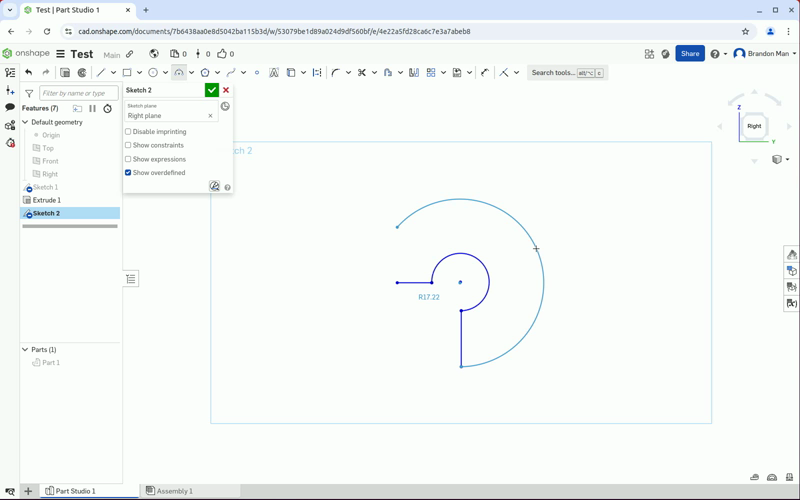
click(536, 248)
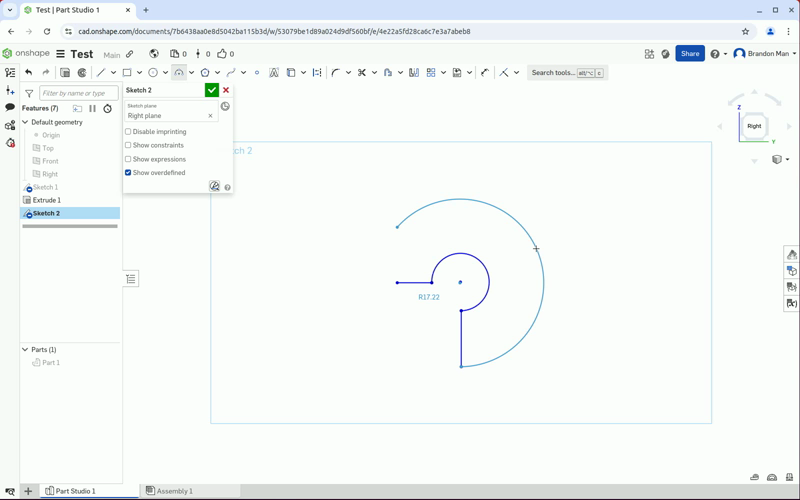
key_up(shift)
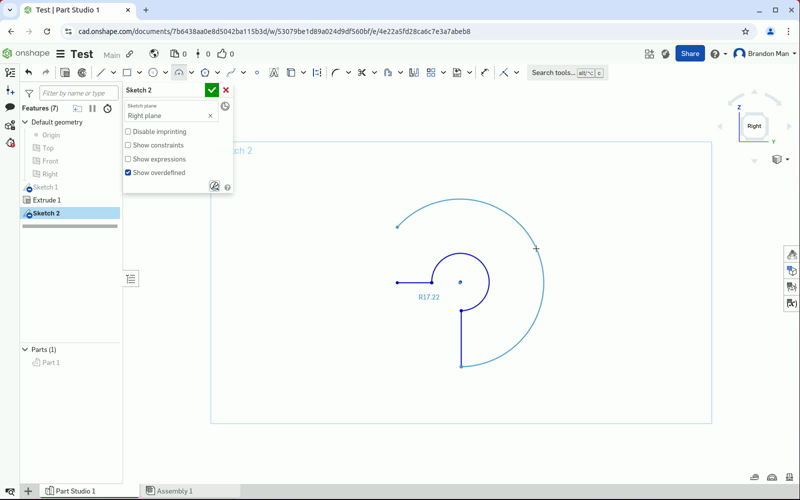
key(esc)
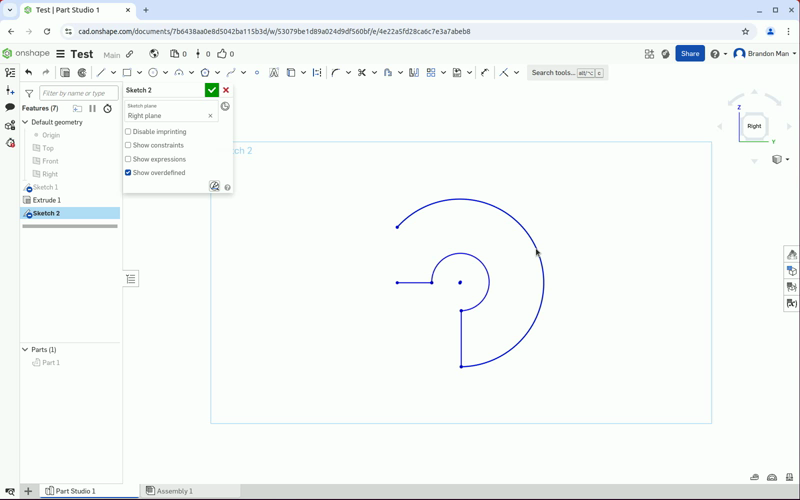
key(l)
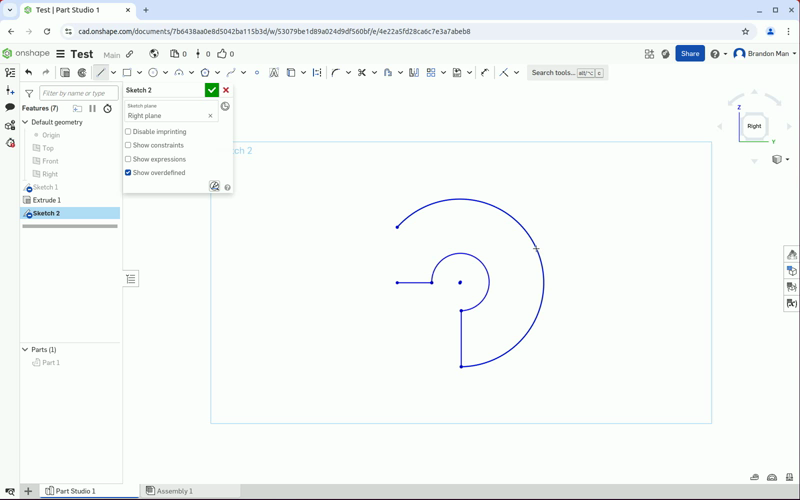
mouse_move(397, 227)
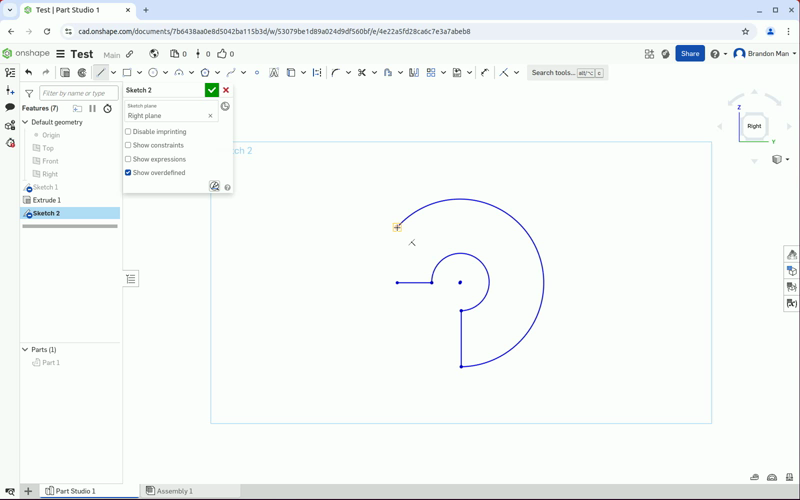
click(397, 227)
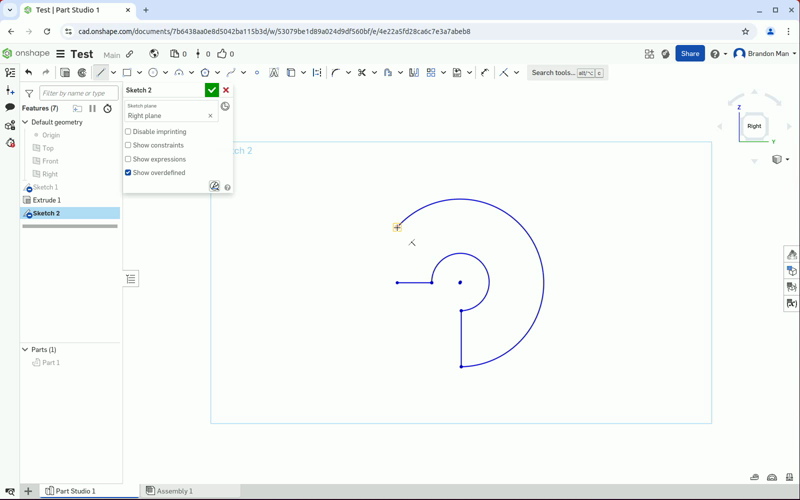
mouse_move(427, 227)
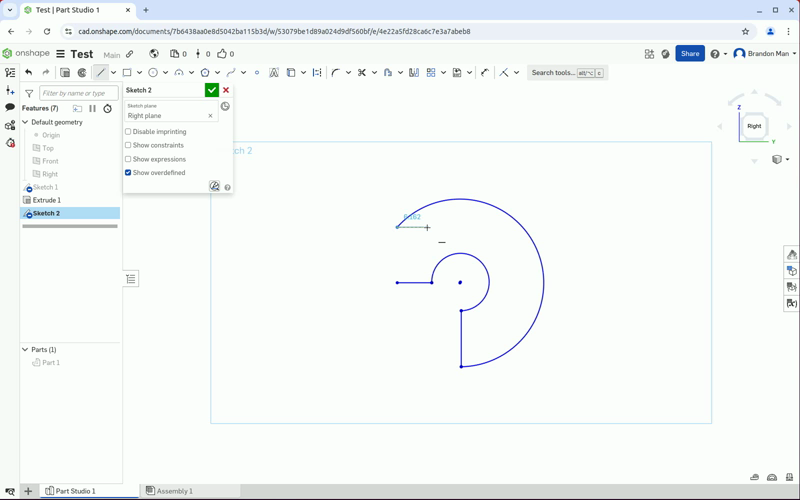
key_down(shift)
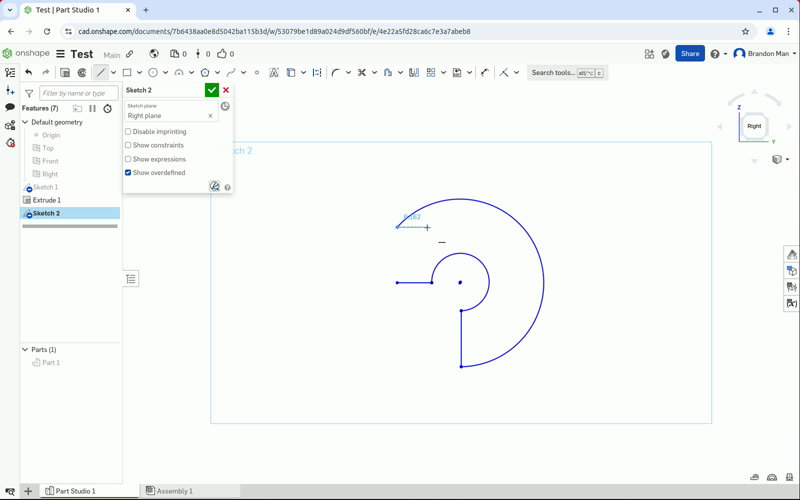
mouse_move(397, 282)
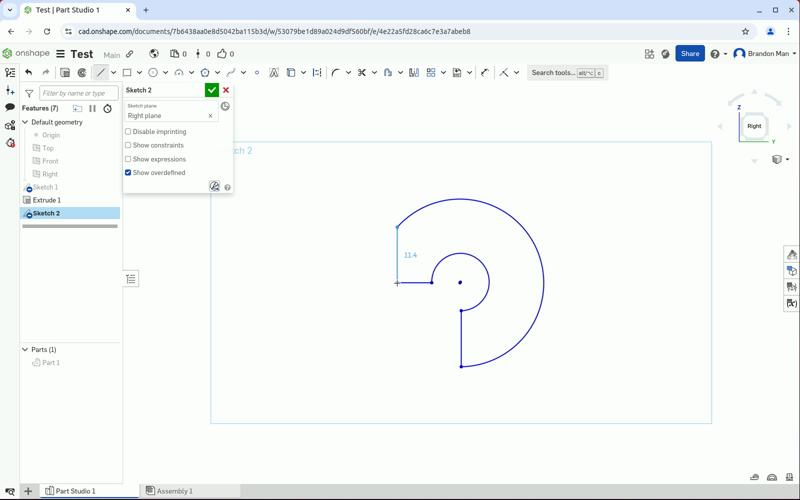
key_up(shift)
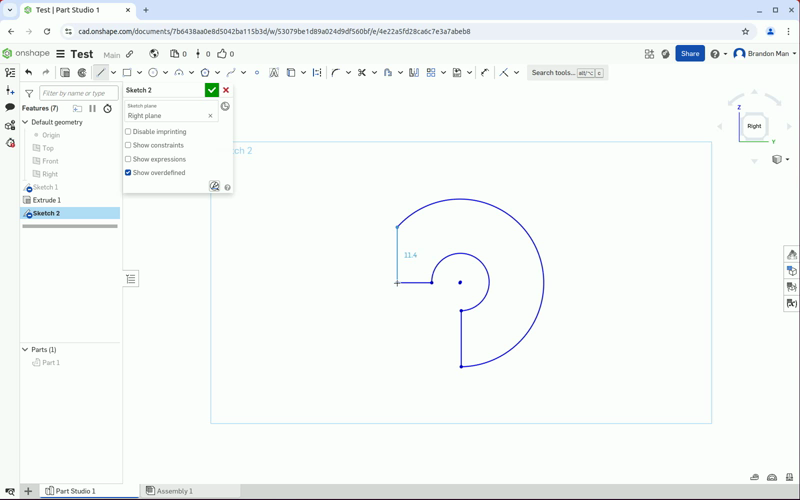
click(397, 282)
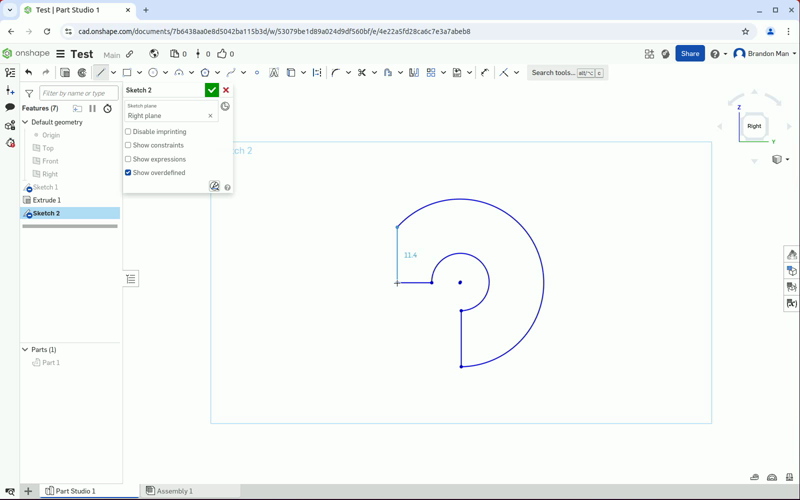
key(esc)
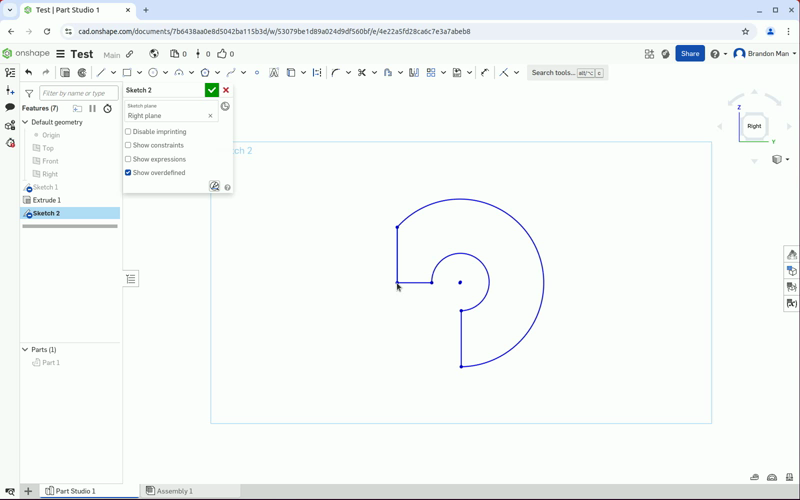
mouse_move(496, 306)
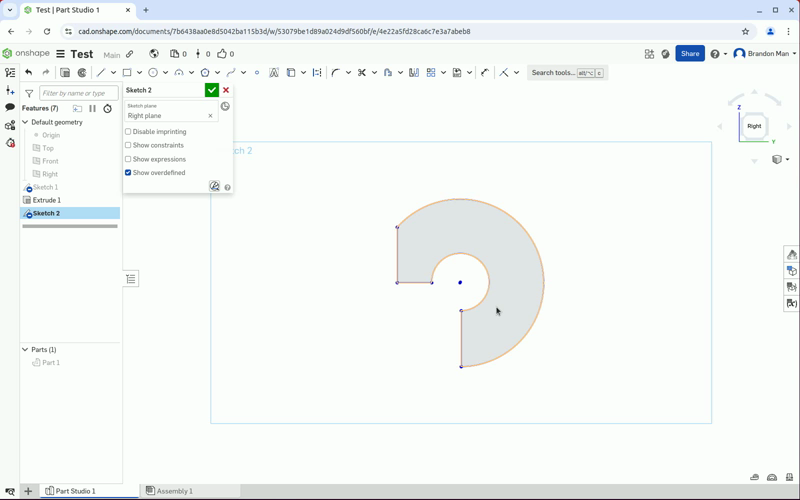
click(496, 306)
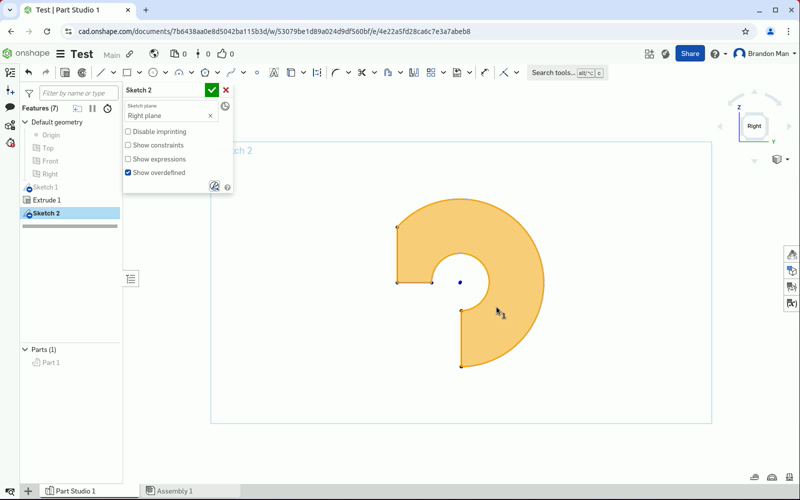
mouse_move(73, 352)
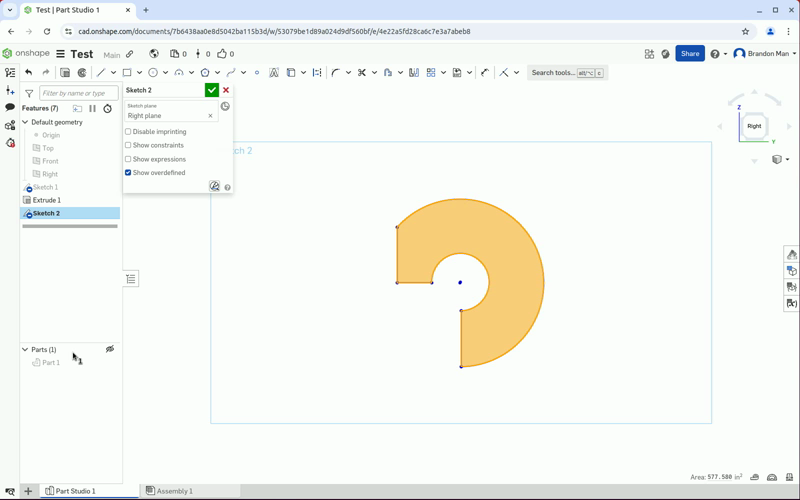
key(shift+y)
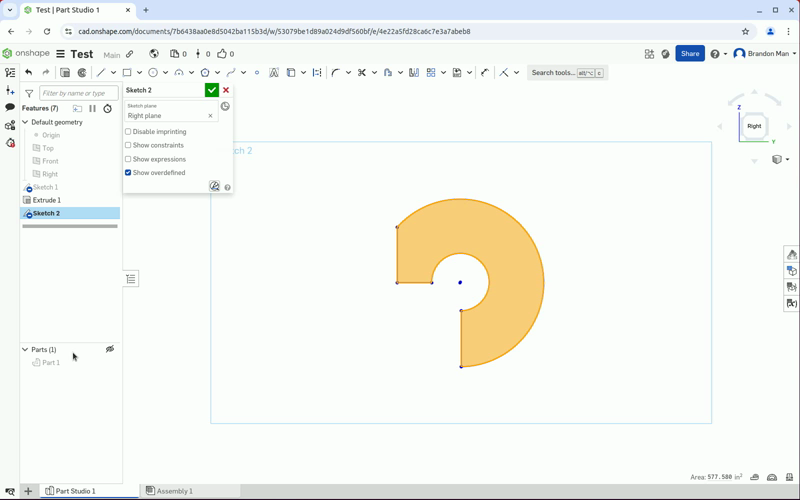
key(shift+e)
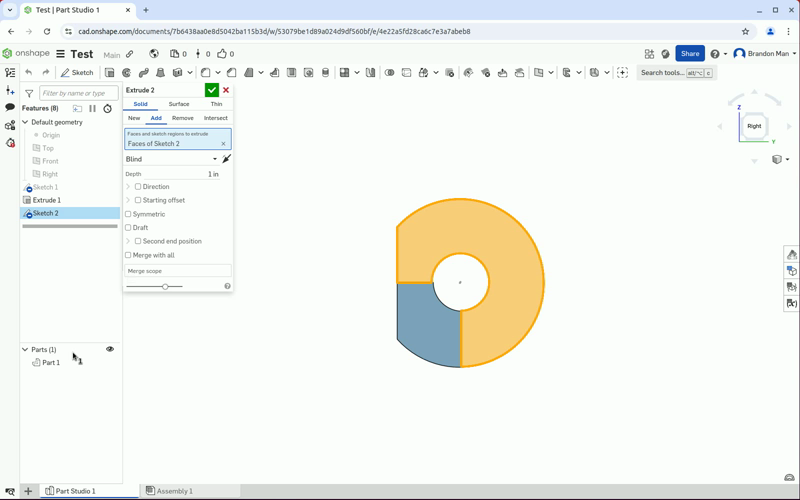
mouse_move(143, 106)
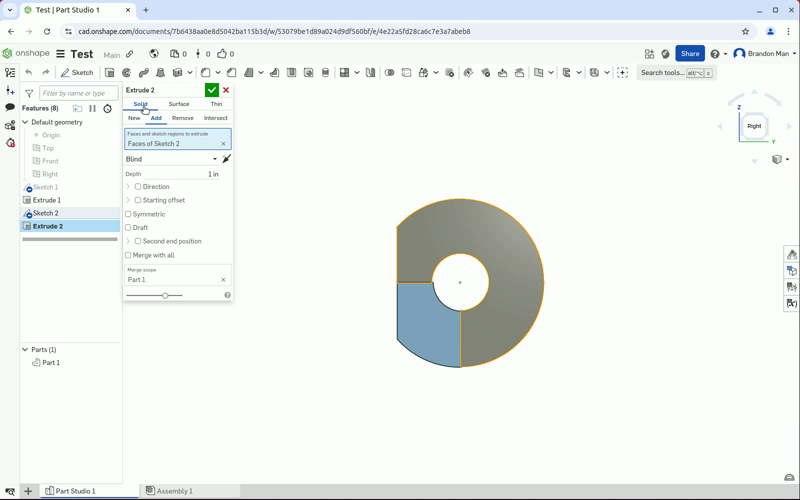
click(143, 106)
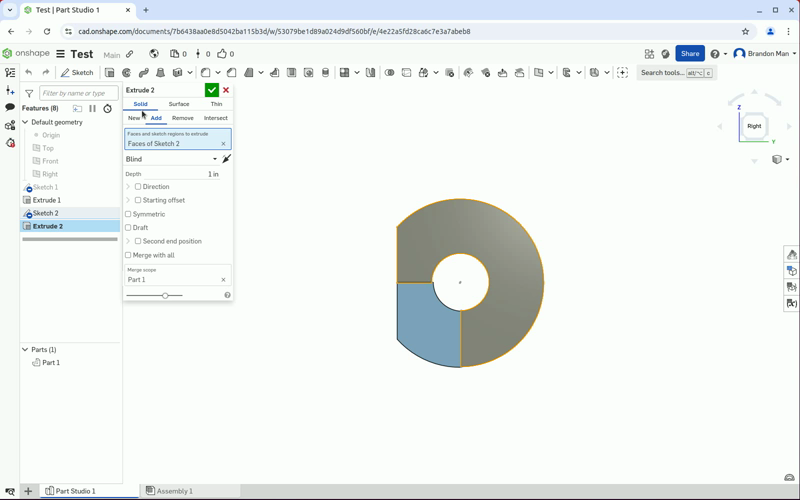
mouse_move(137, 120)
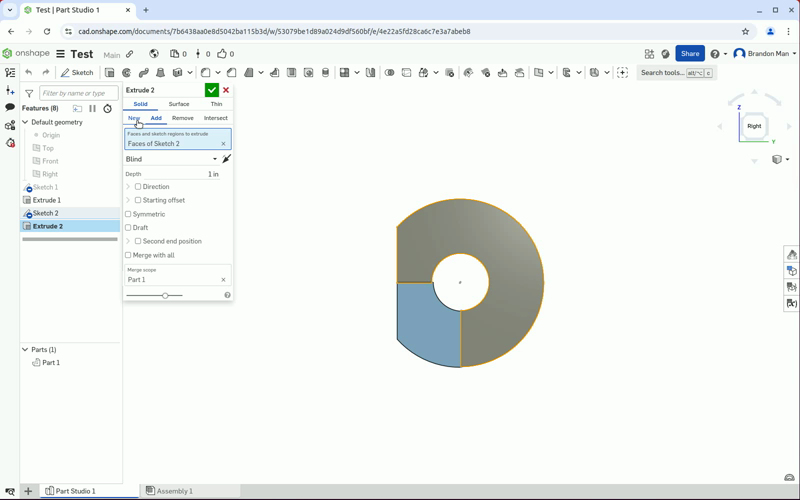
click(137, 120)
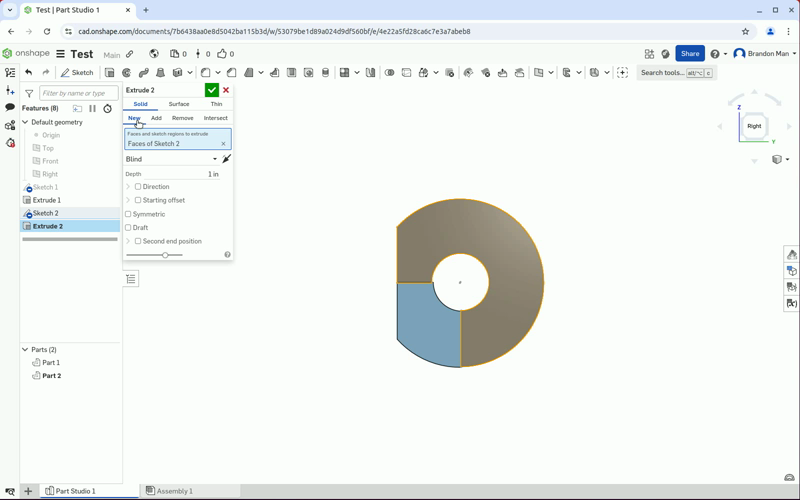
key(tab, 4)
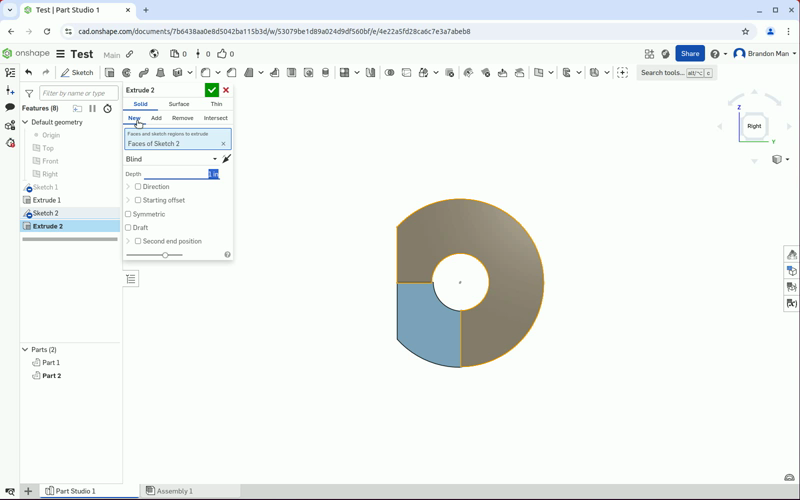
text(23.108)
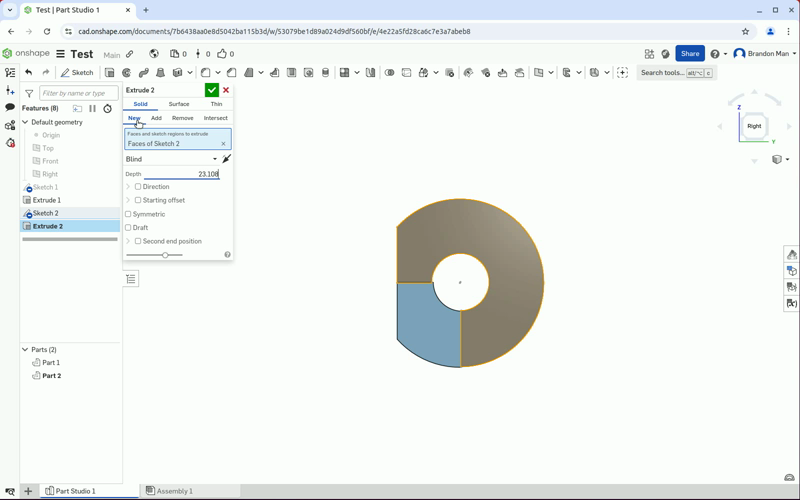
key(enter)
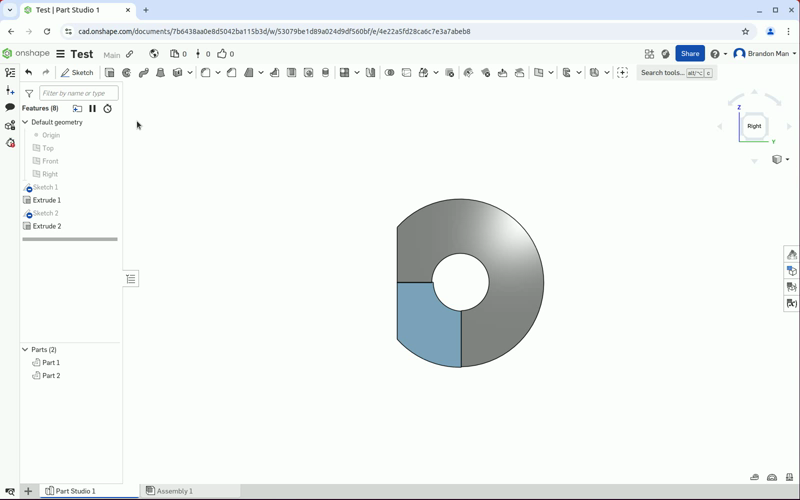
key(shift+h)
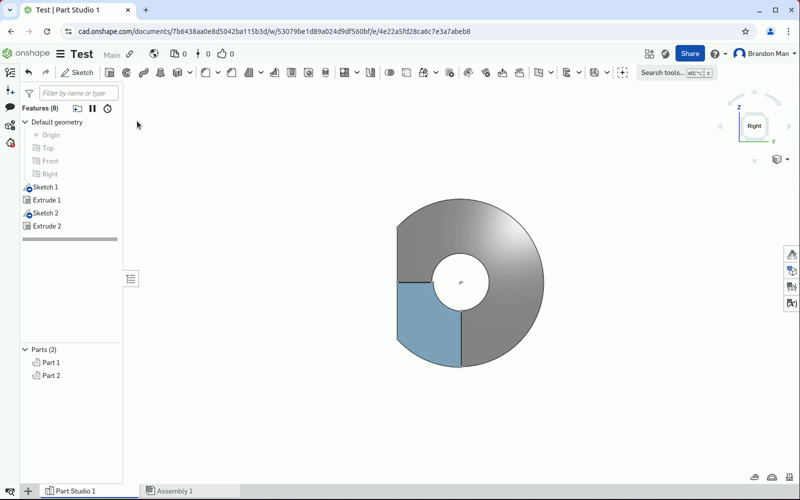
key(shift+h)
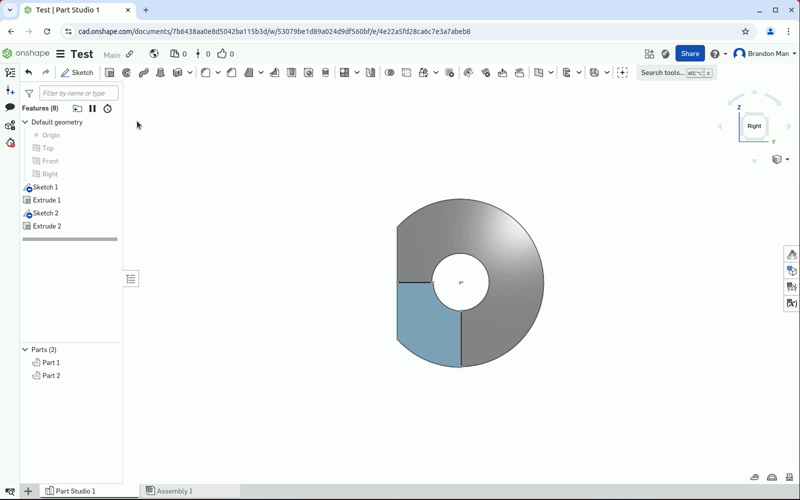
key(shift+7)
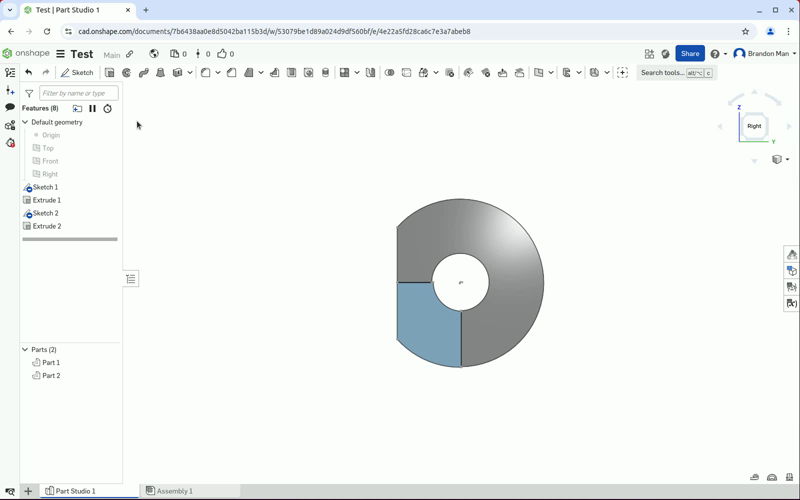
key(right, 2)
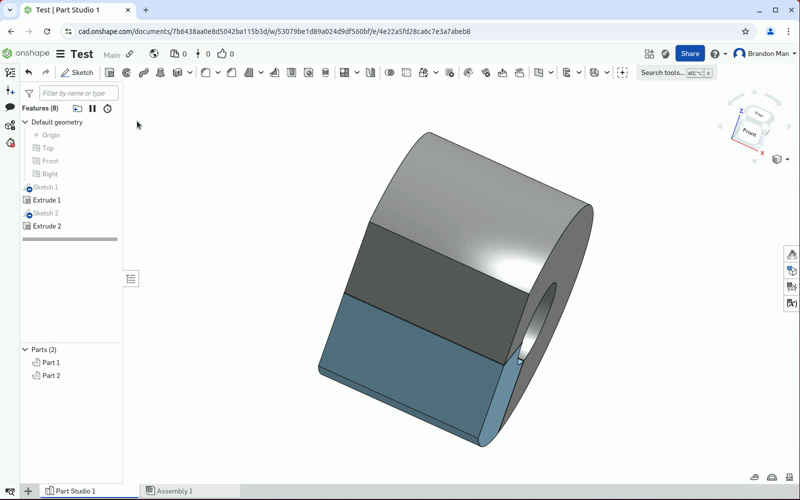
key(down, 2)
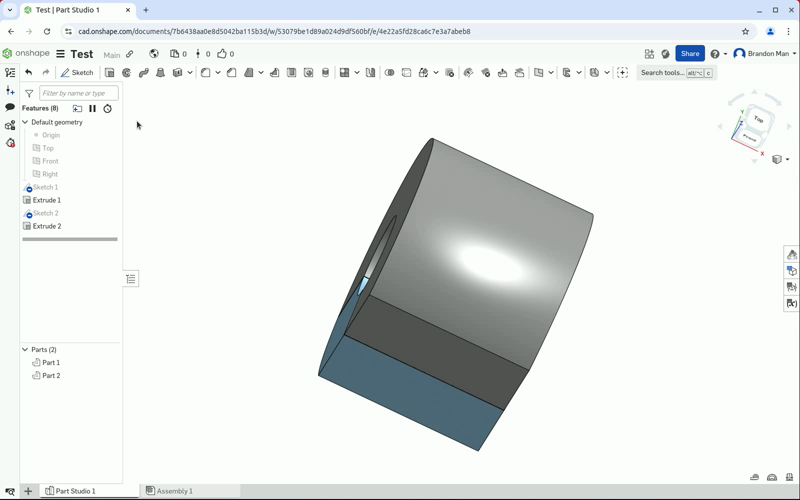
key(up, 2)
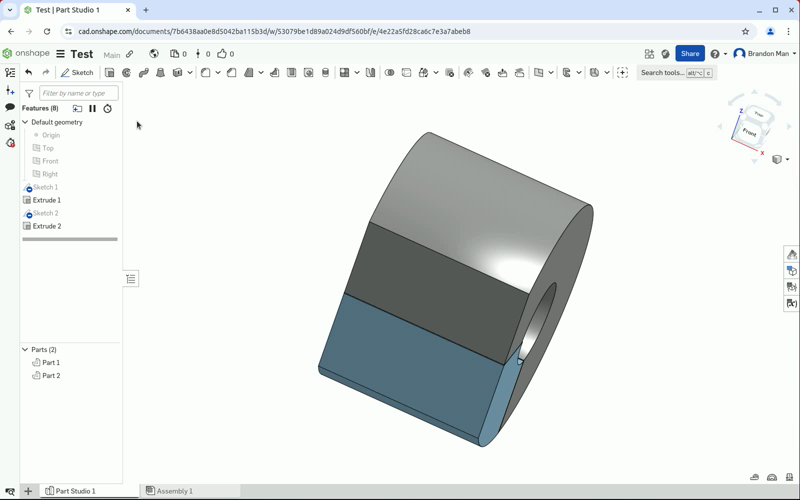
key(left, 2)
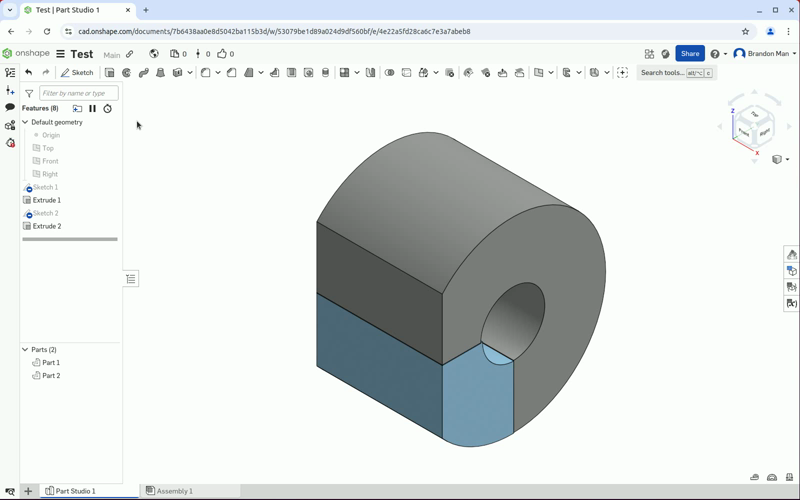
mouse_move(73, 189)
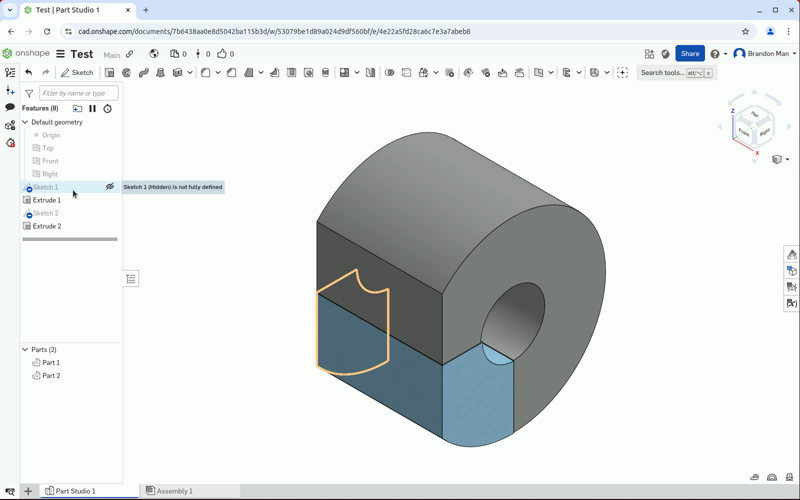
click(73, 189)